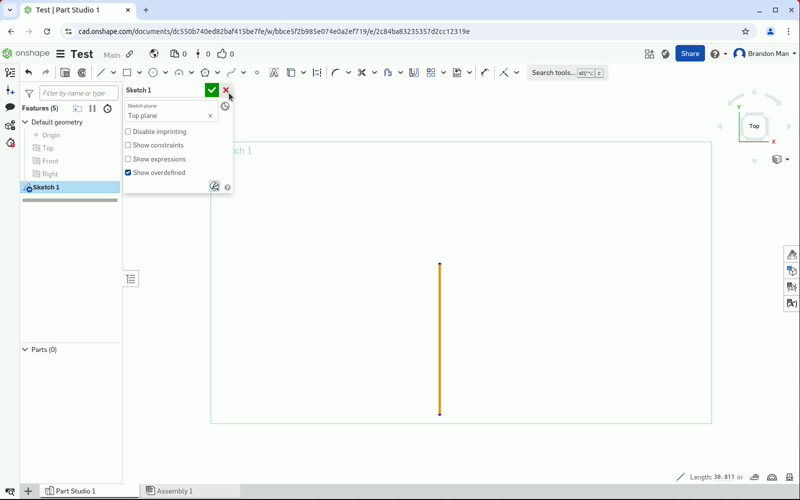
key(shift+h)
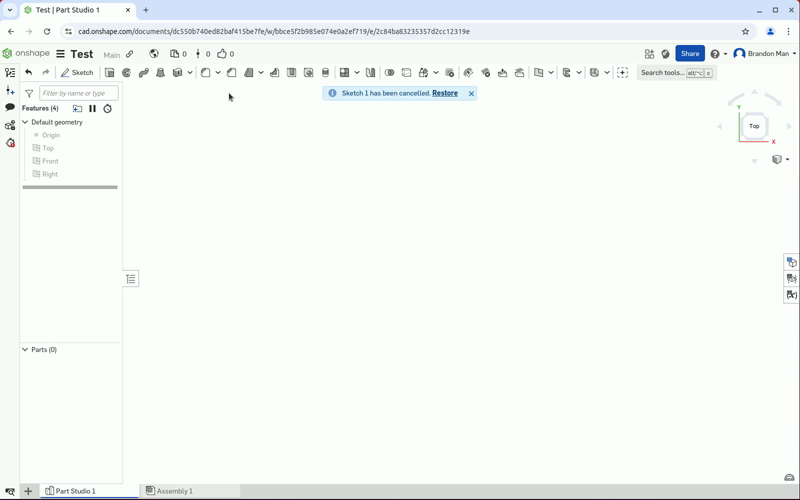
mouse_move(73, 352)
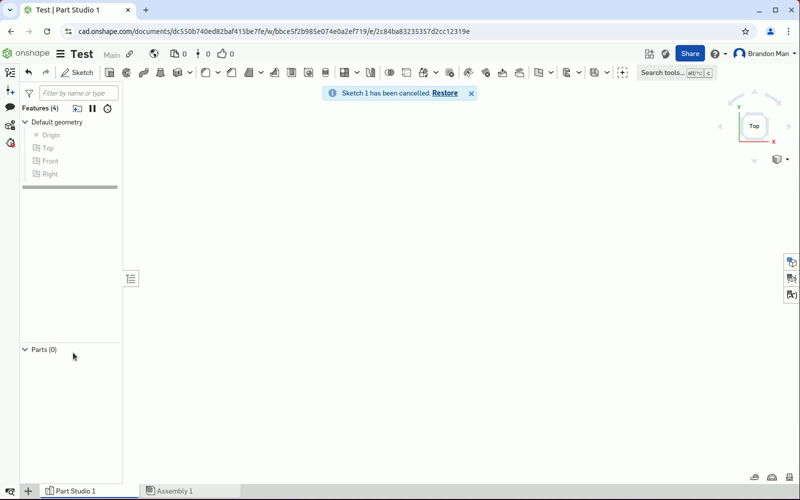
key(y)
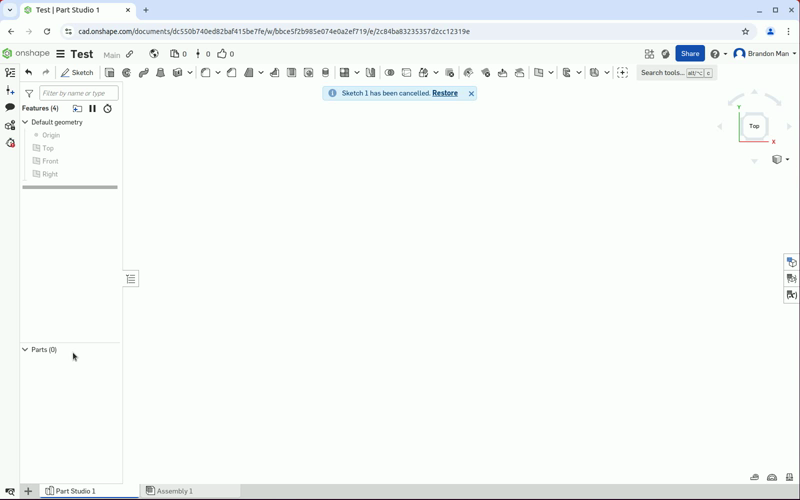
key(shift+p)
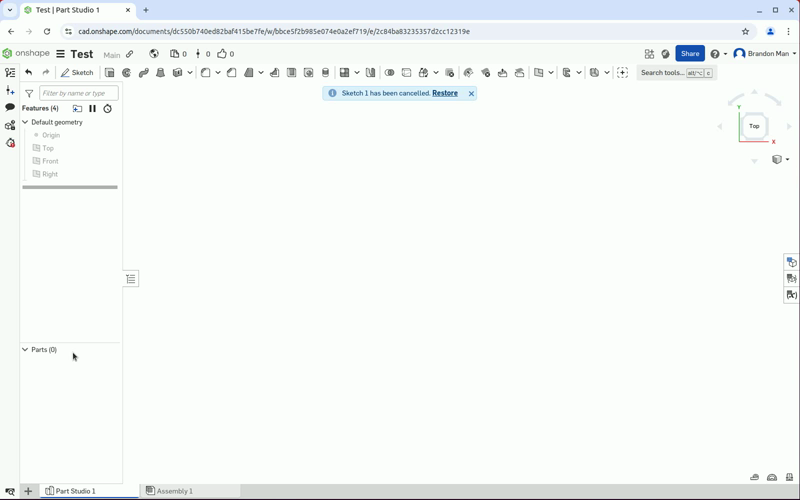
key(space)
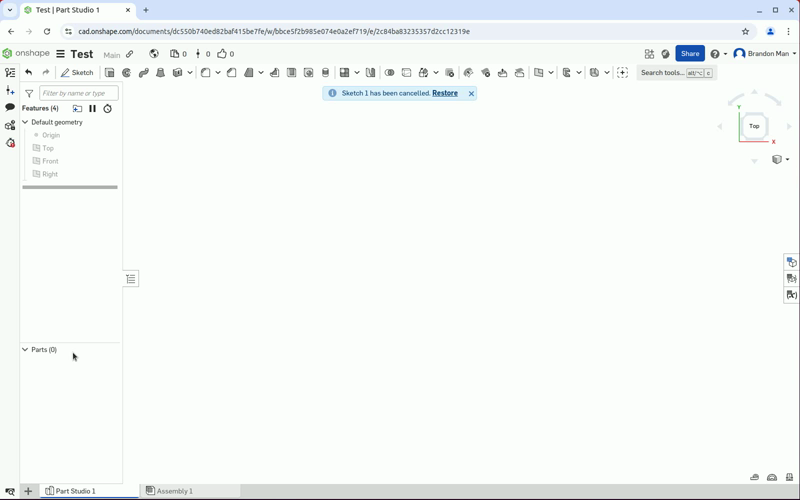
key_down(shift)
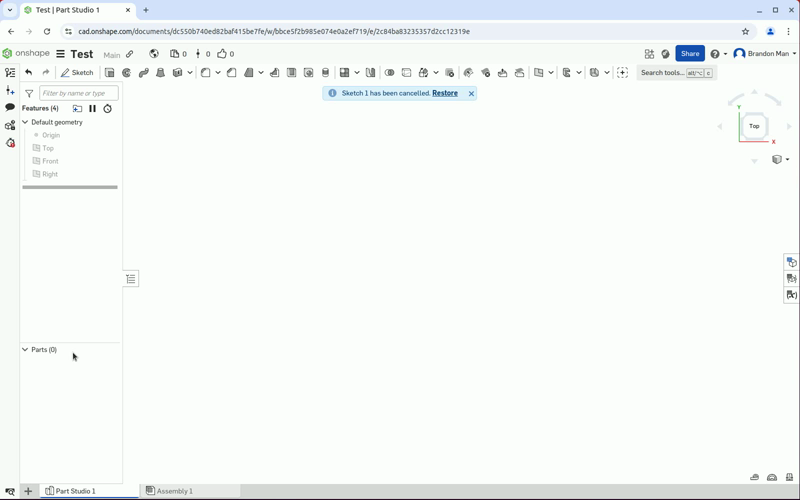
key(up)
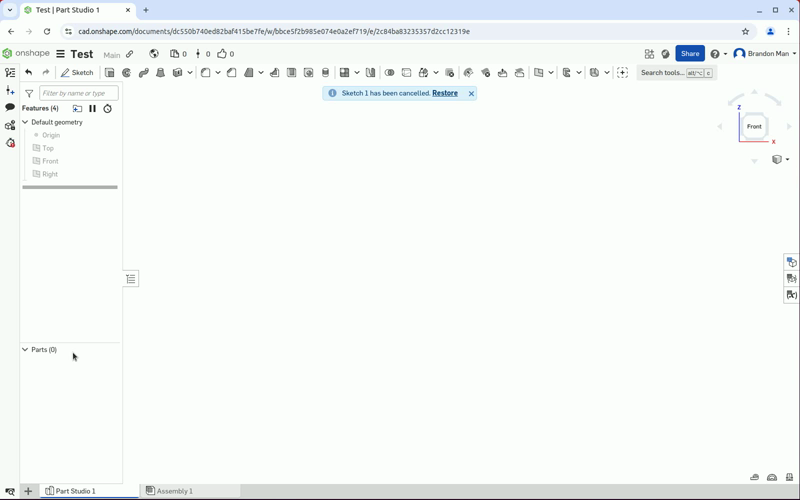
key_up(shift)
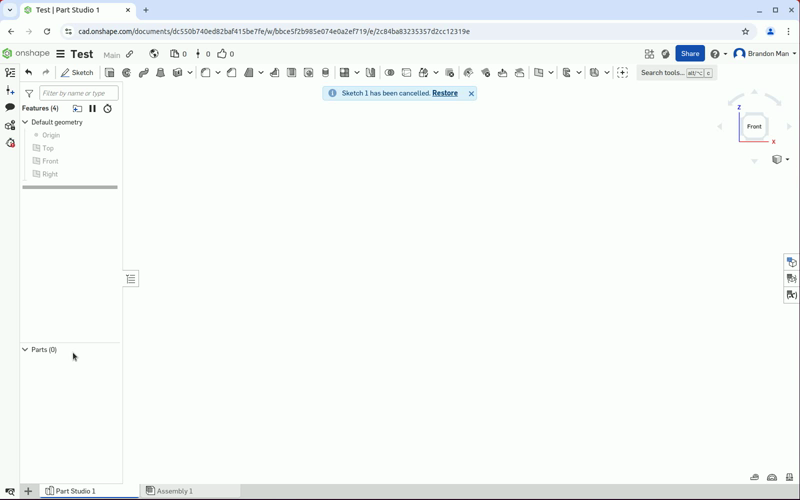
mouse_move(73, 352)
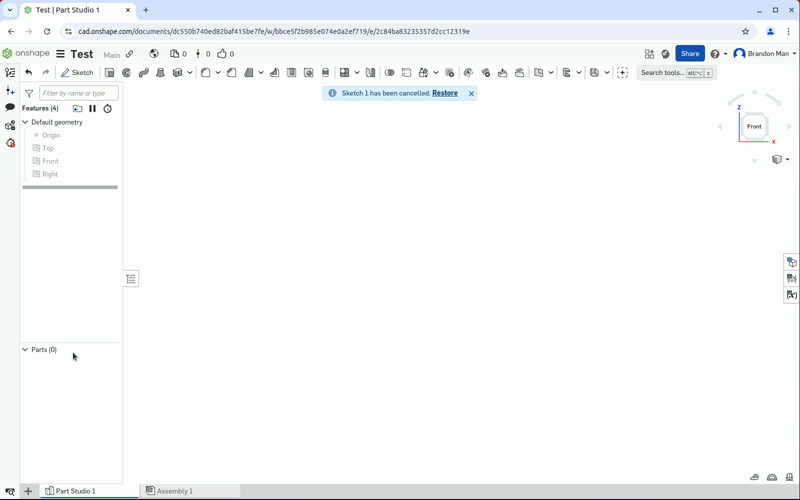
key(shift+y)
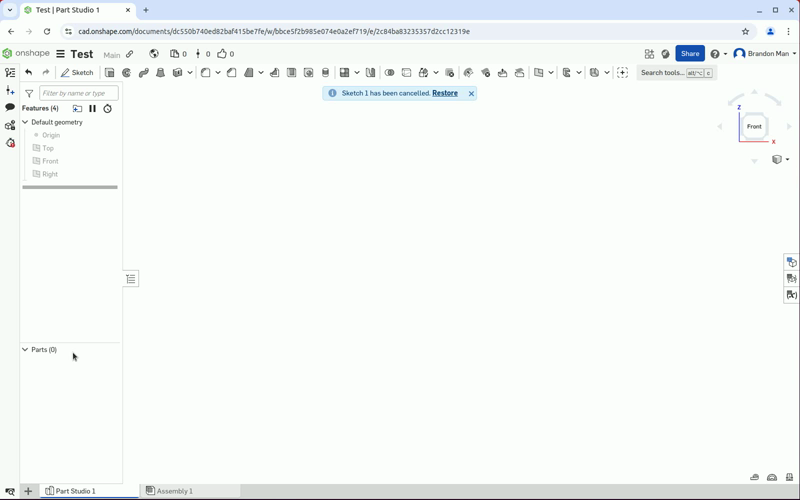
key(shift+s)
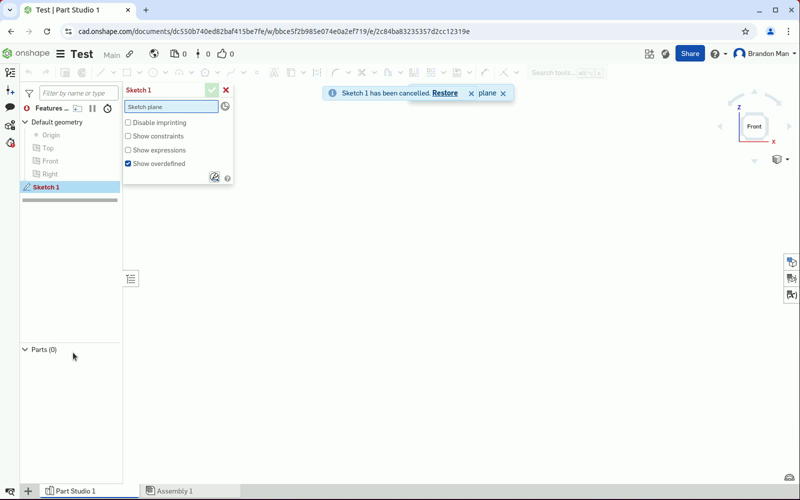
mouse_move(73, 163)
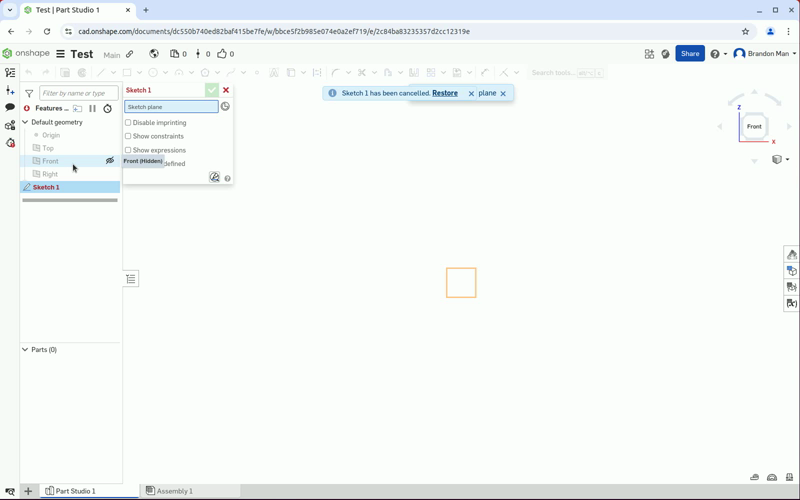
click(73, 163)
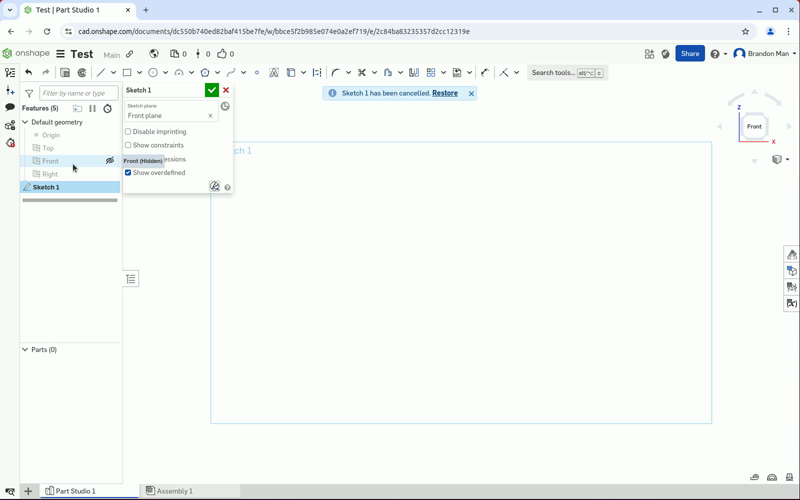
mouse_move(73, 352)
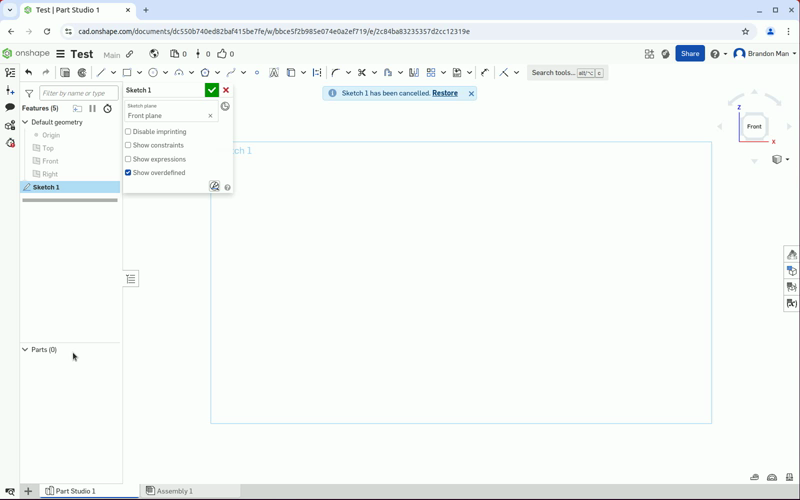
key(y)
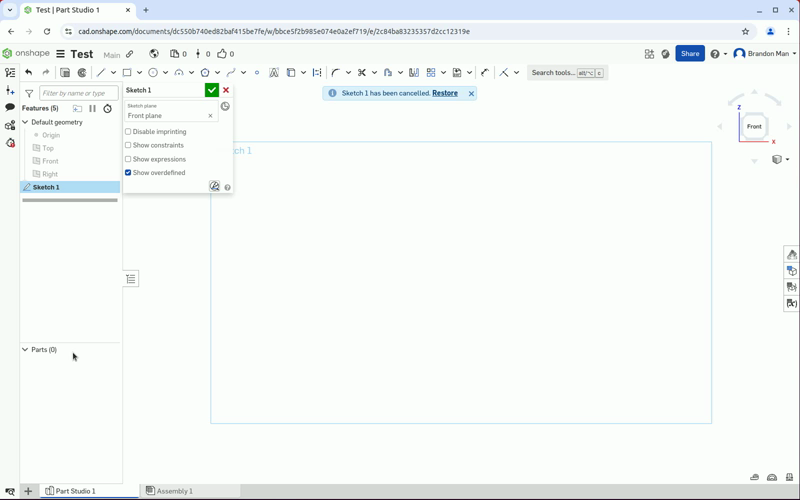
key(l)
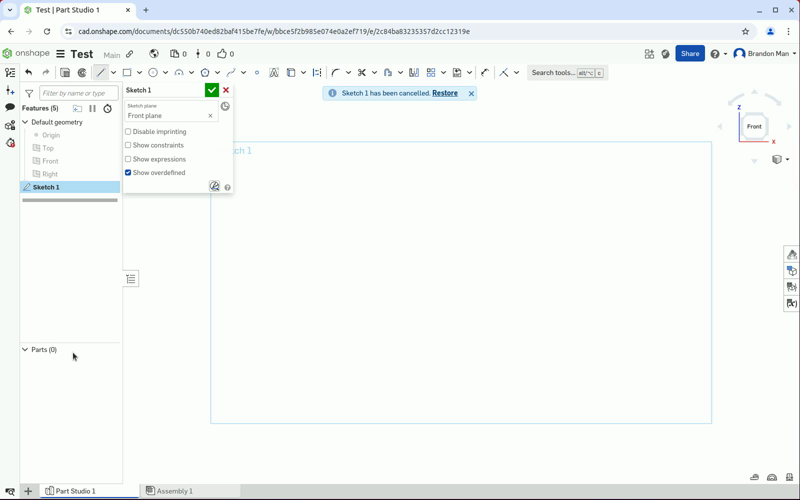
key_down(shift)
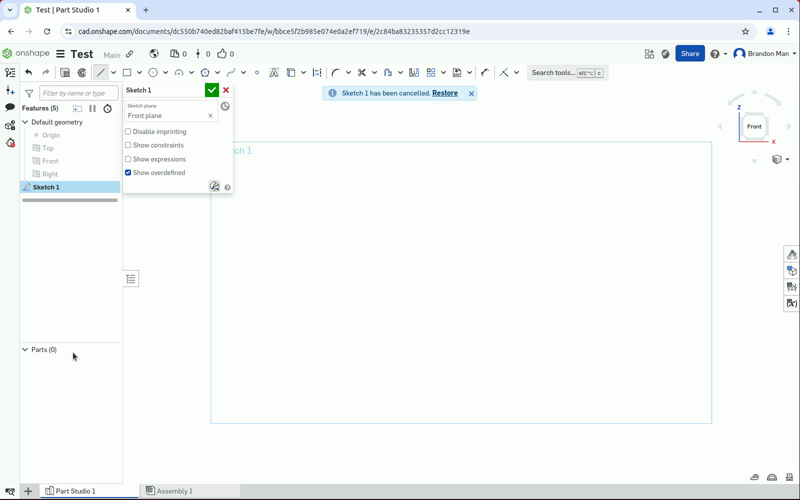
mouse_move(348, 272)
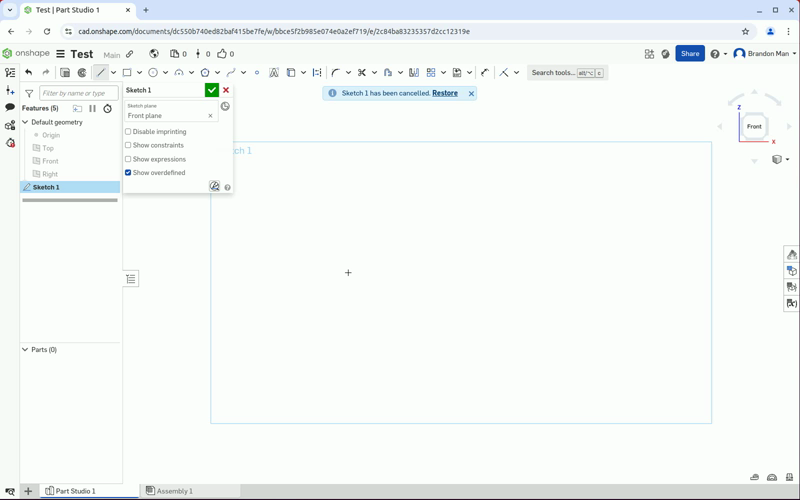
click(348, 272)
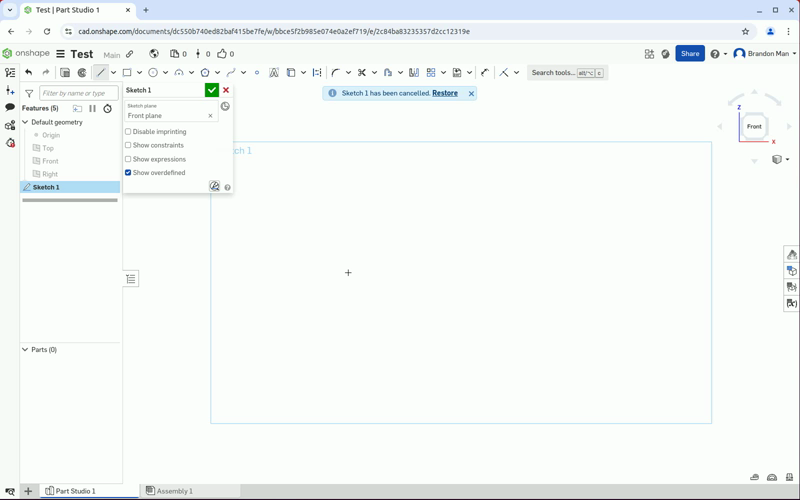
key_up(shift)
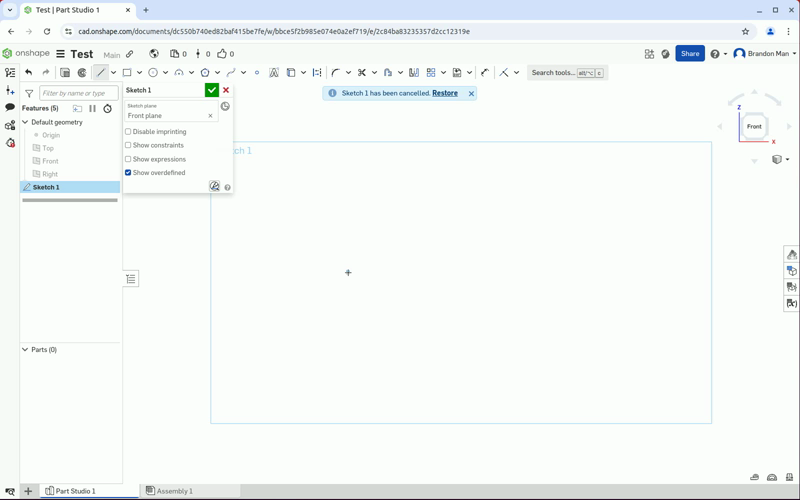
key_down(shift)
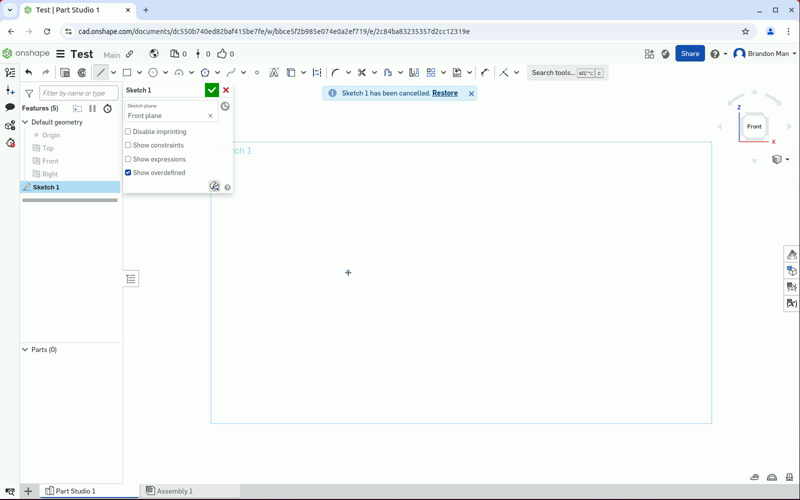
mouse_move(430, 272)
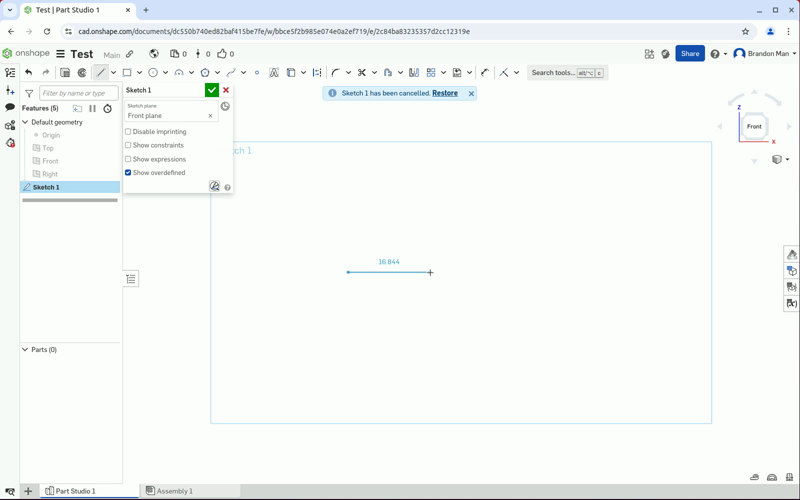
click(430, 272)
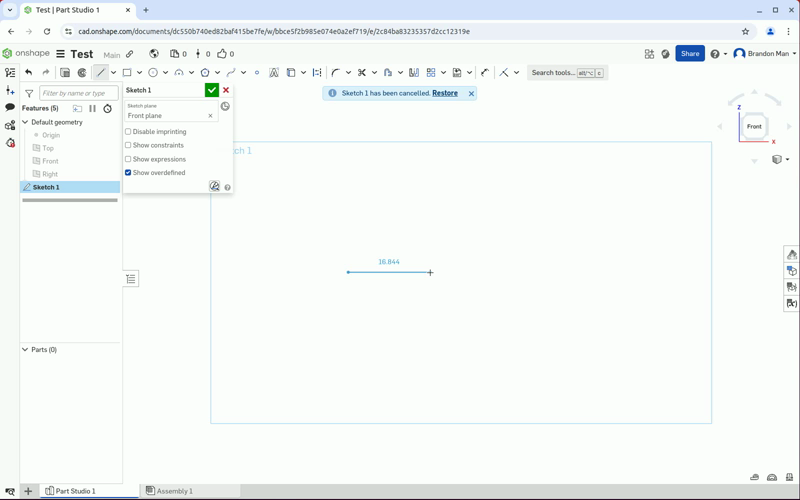
key_up(shift)
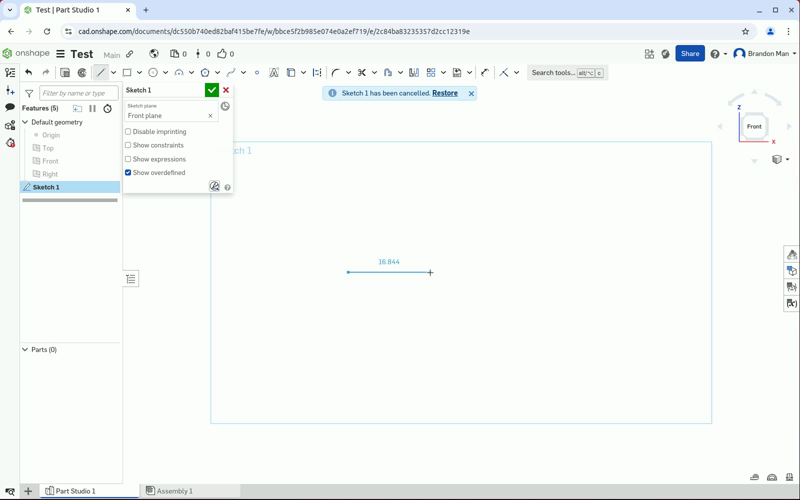
key_down(shift)
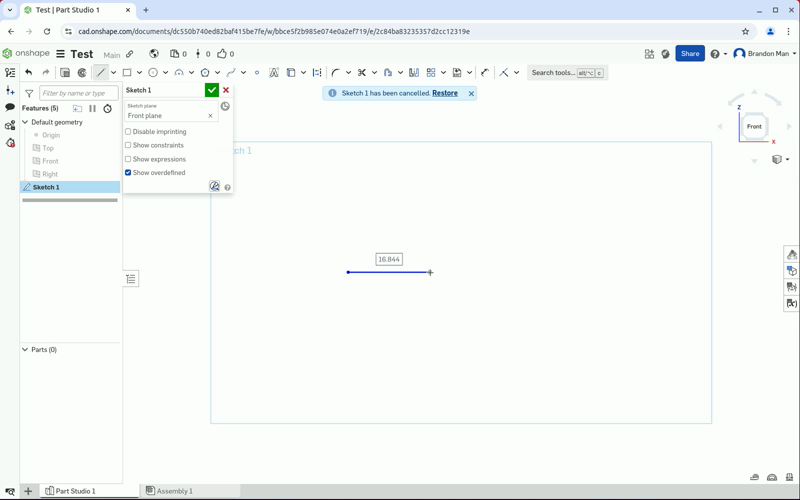
mouse_move(460, 272)
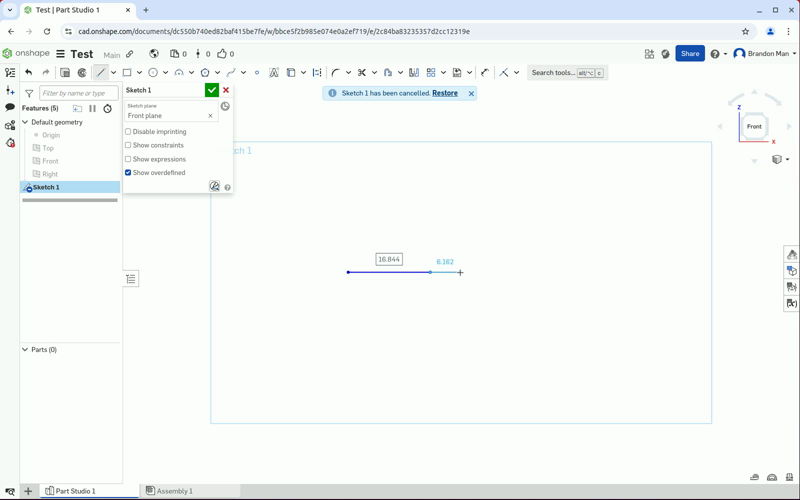
mouse_move(430, 217)
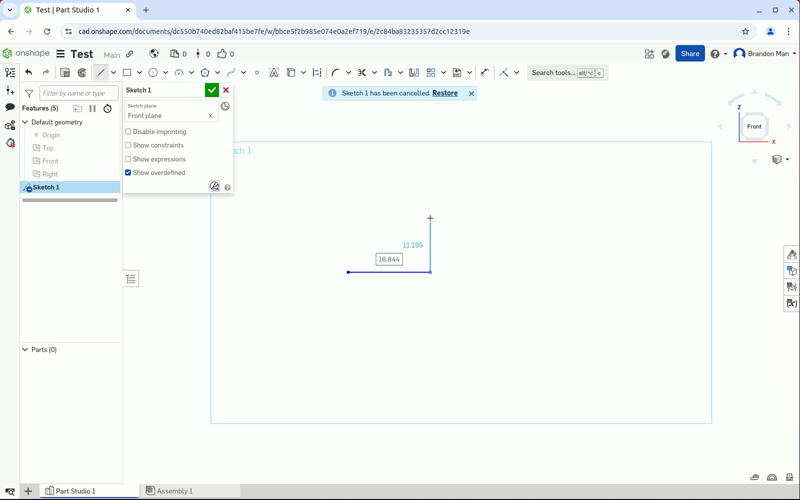
click(430, 217)
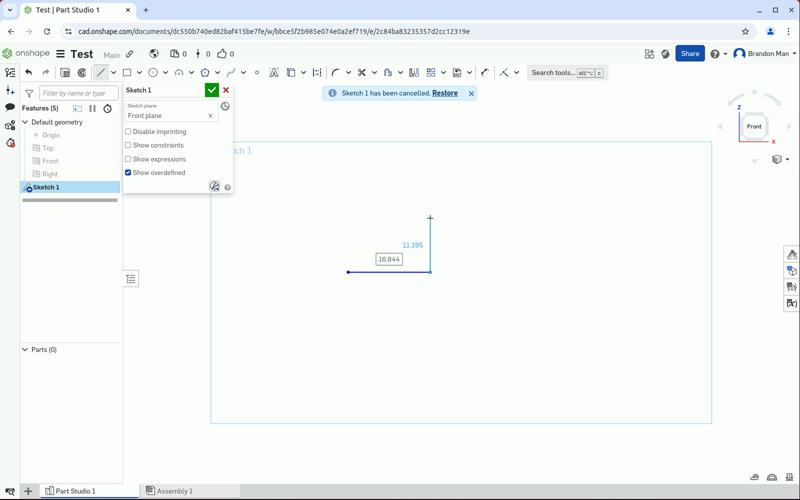
key_up(shift)
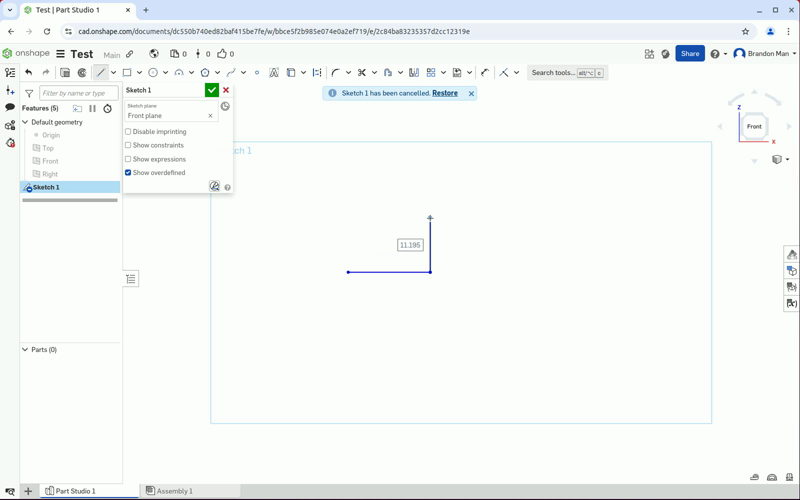
key_down(shift)
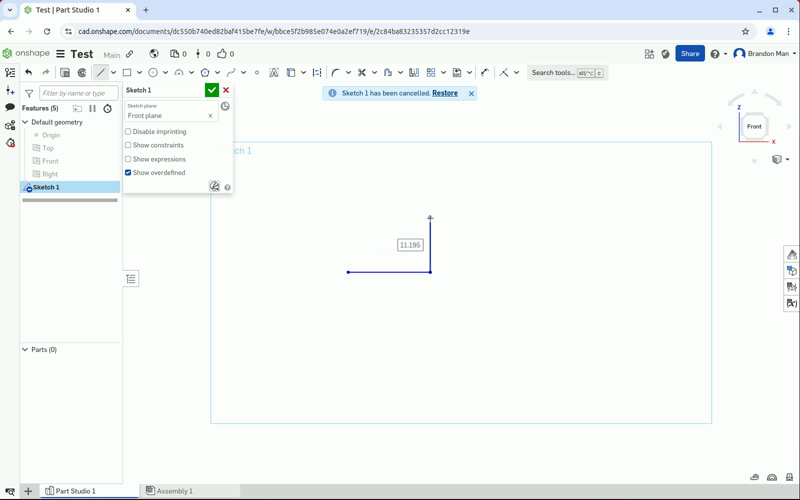
mouse_move(348, 217)
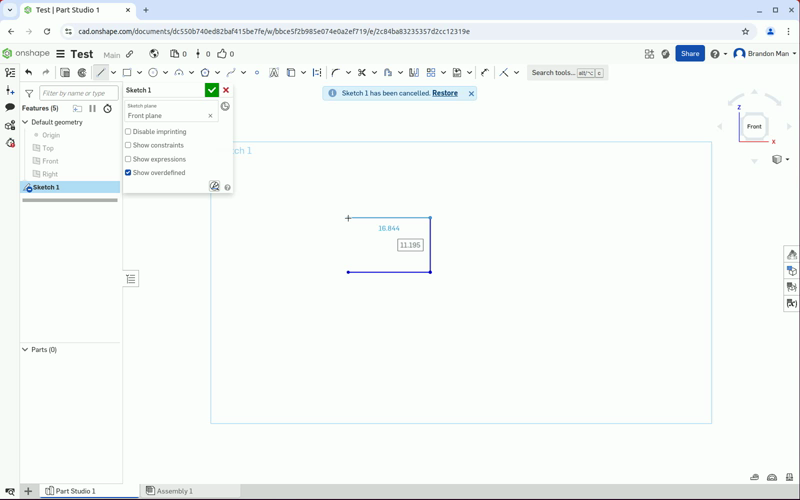
click(348, 217)
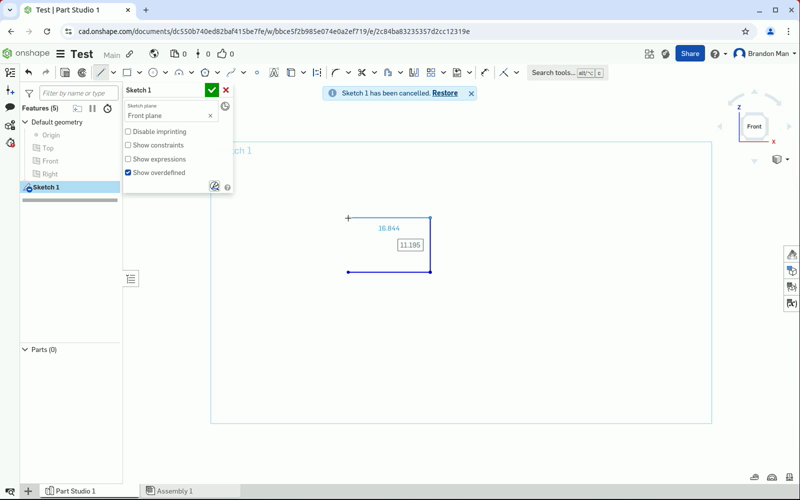
key_up(shift)
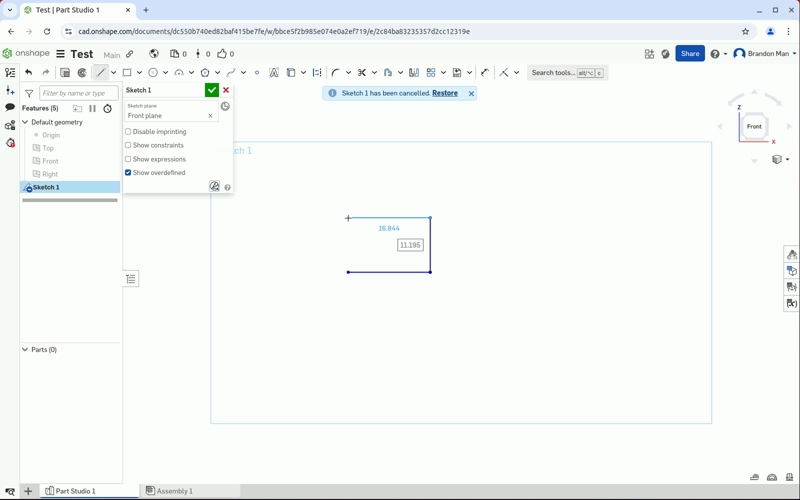
mouse_move(378, 217)
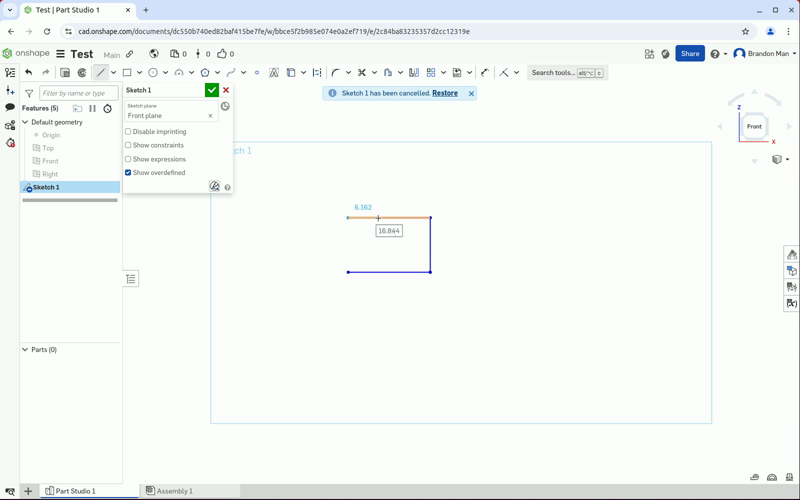
key_down(shift)
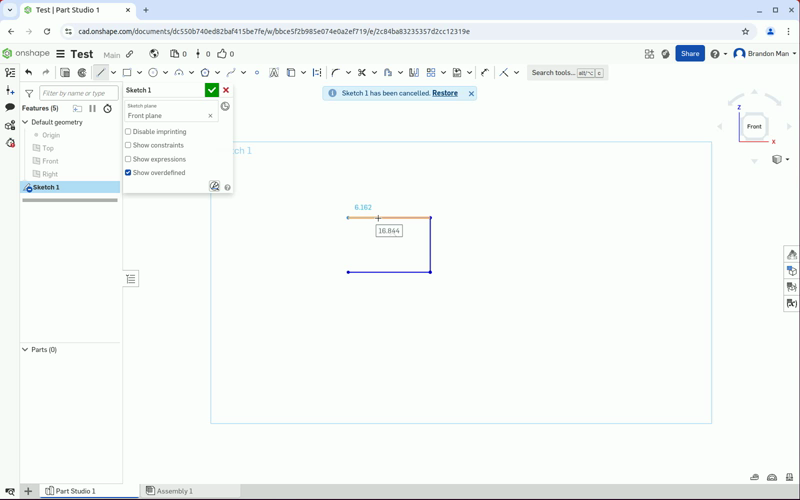
mouse_move(348, 272)
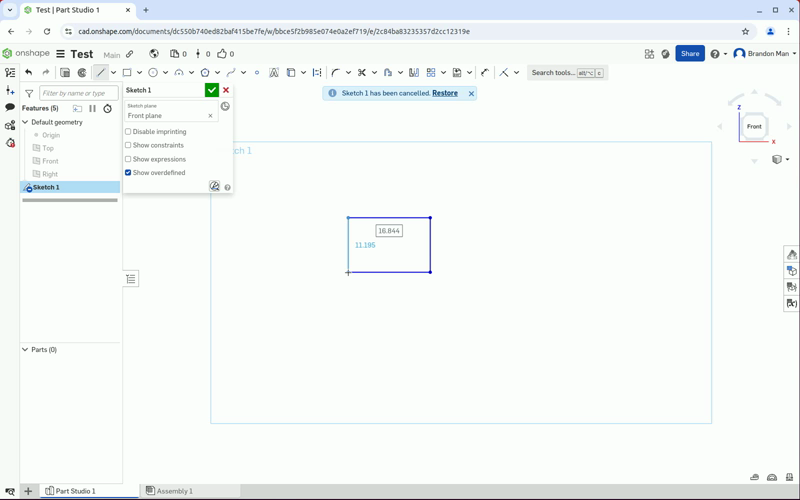
key_up(shift)
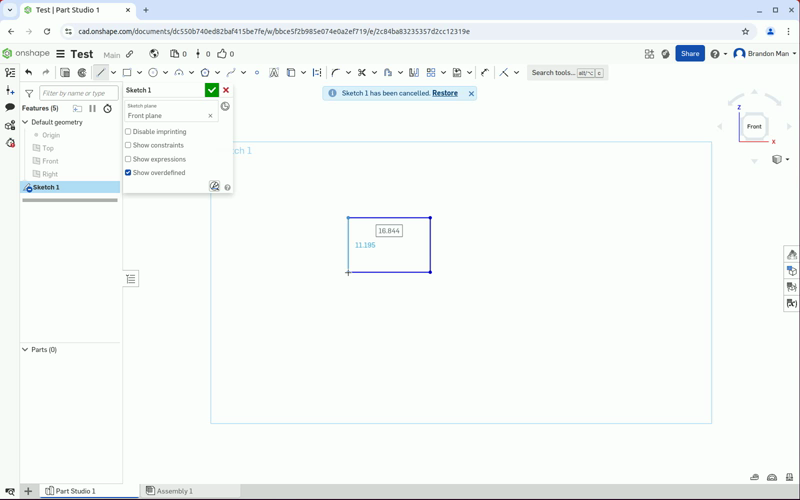
click(348, 272)
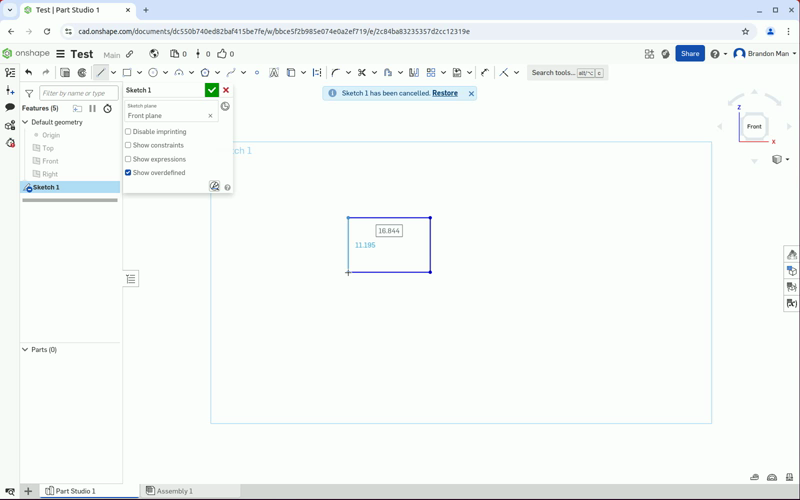
key(esc)
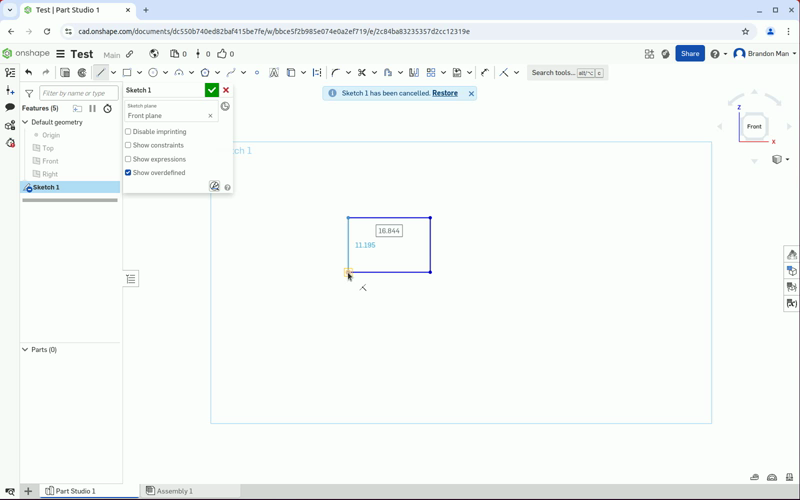
key(c)
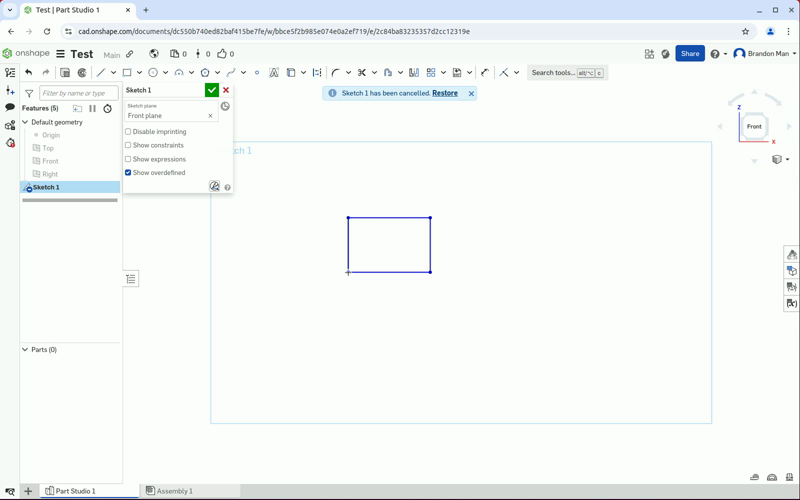
key_down(shift)
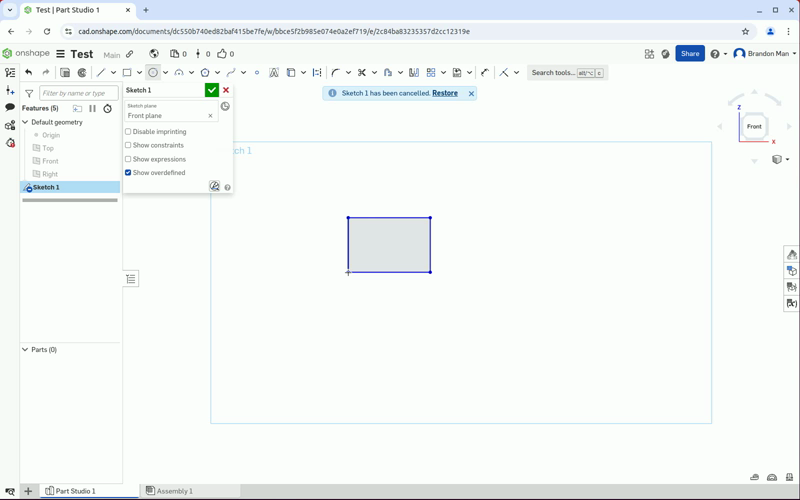
mouse_move(389, 244)
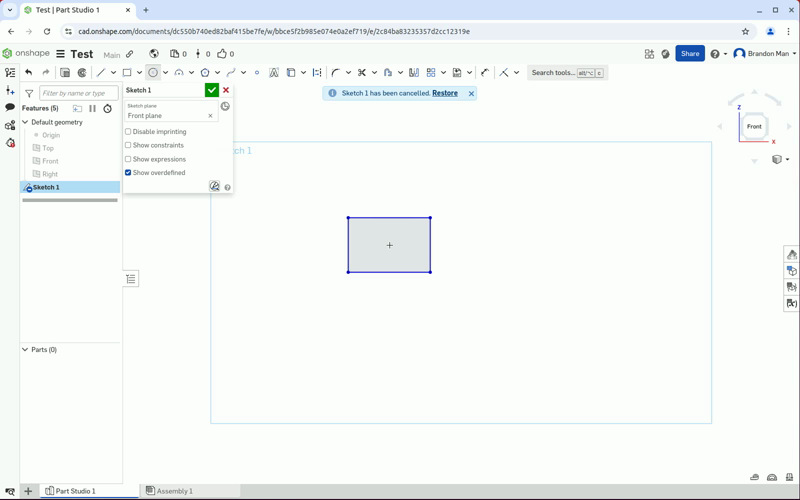
click(389, 244)
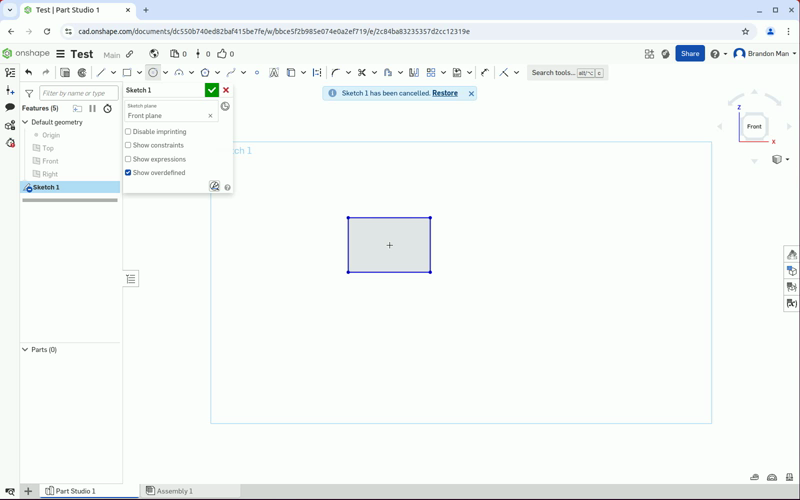
key_up(shift)
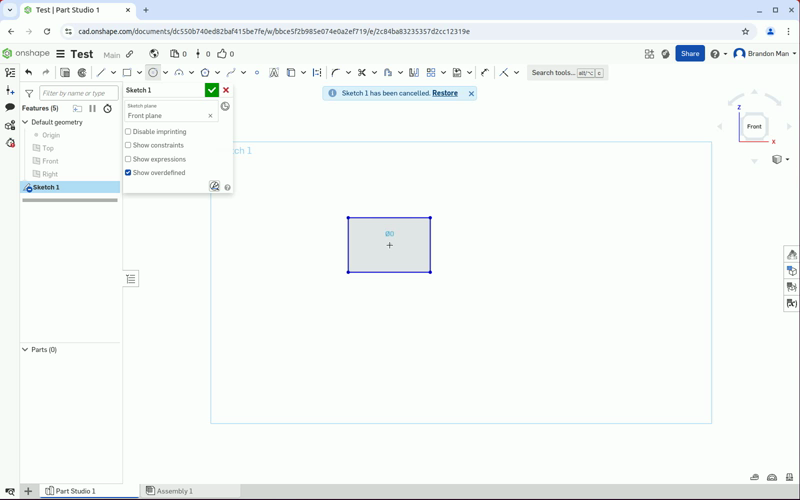
mouse_move(410, 244)
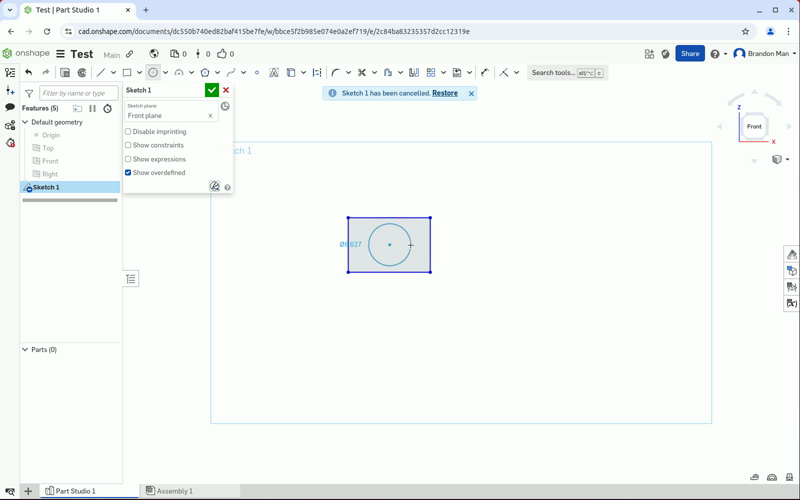
click(410, 244)
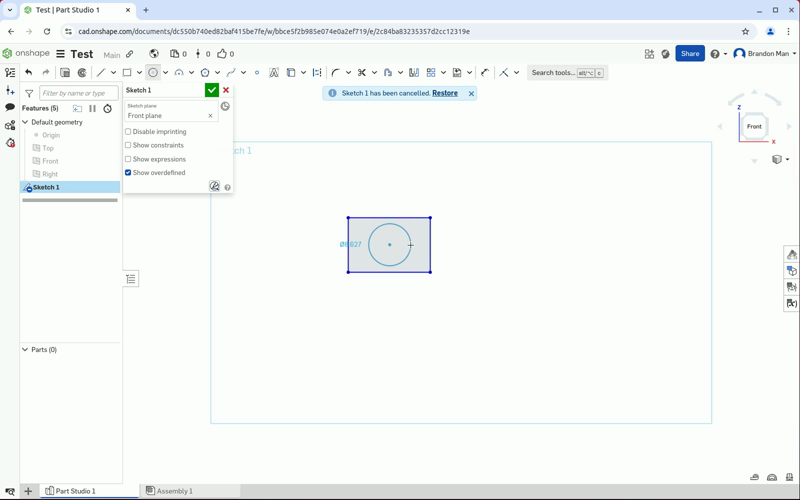
key(esc)
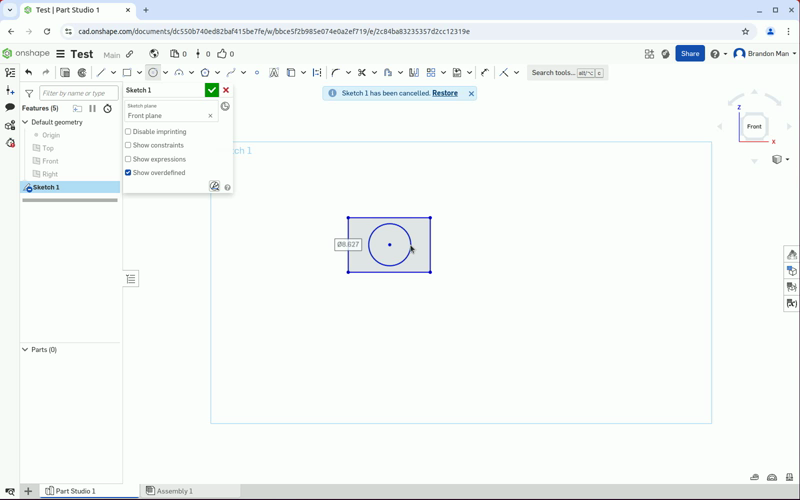
mouse_move(425, 232)
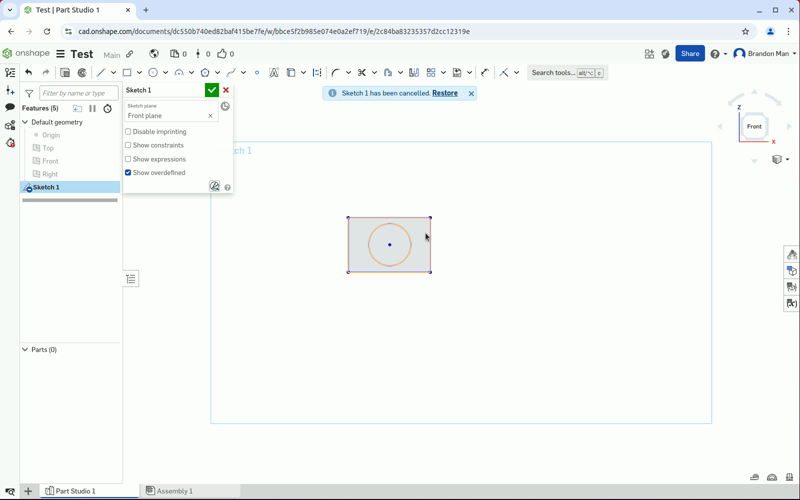
click(425, 232)
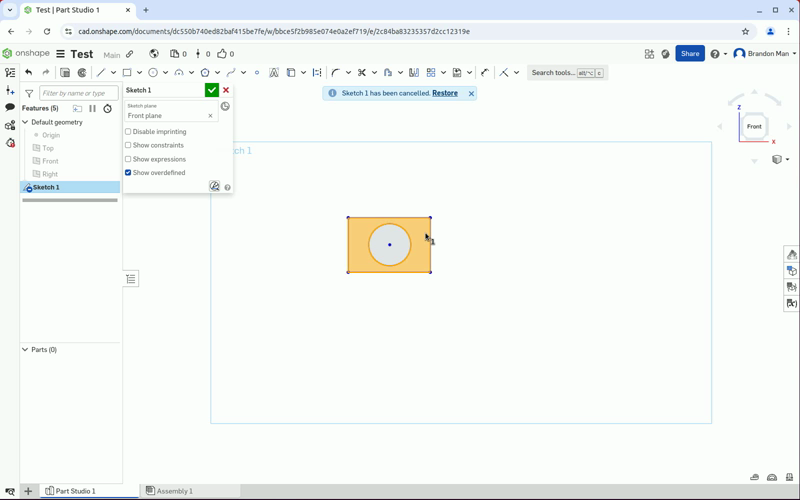
mouse_move(73, 352)
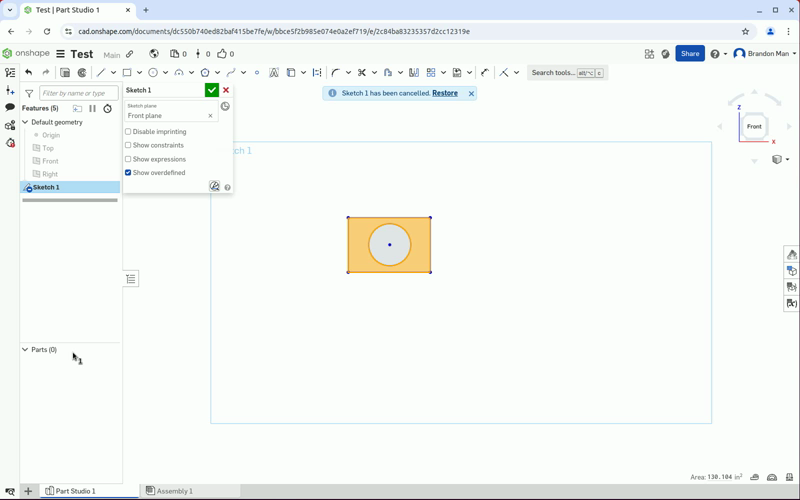
key(shift+y)
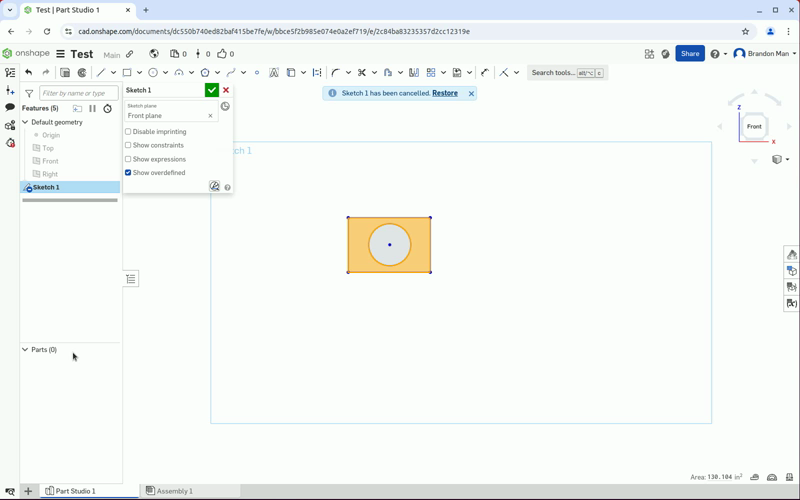
key(shift+e)
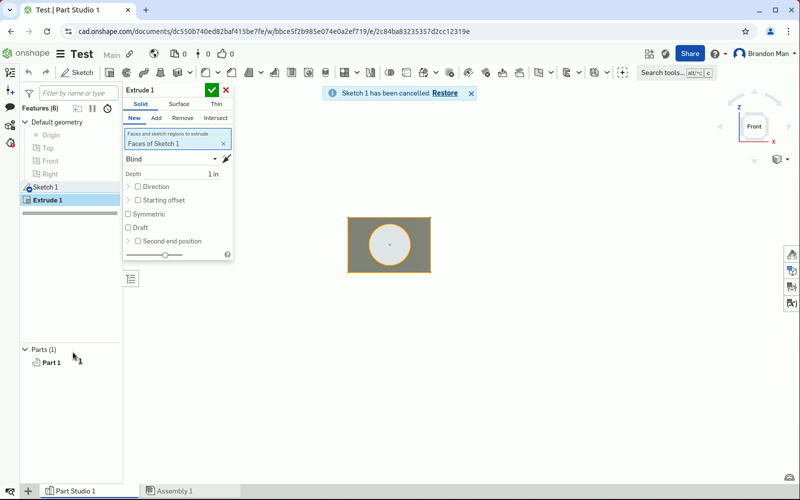
mouse_move(143, 106)
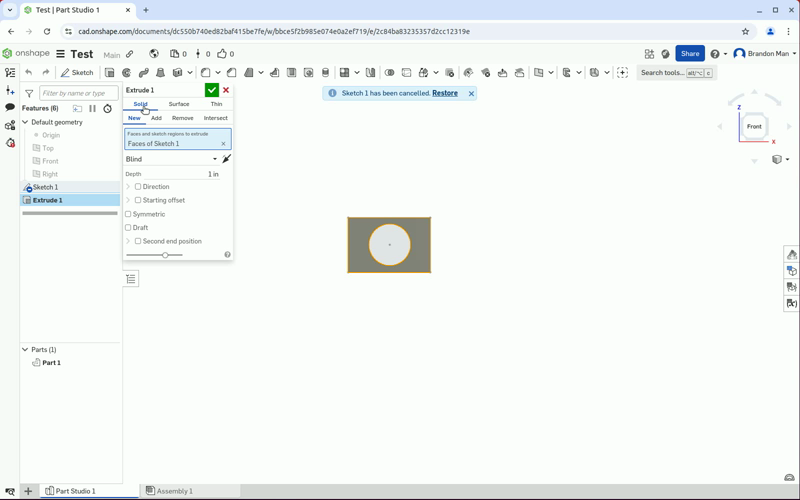
click(143, 106)
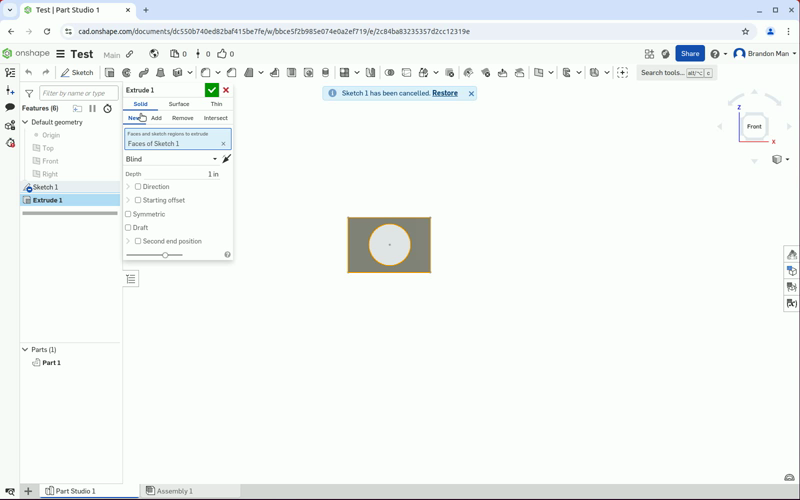
mouse_move(137, 120)
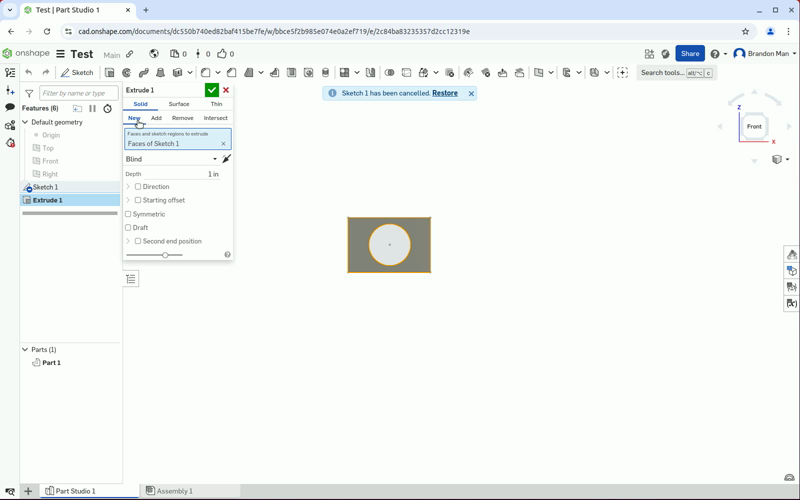
click(137, 120)
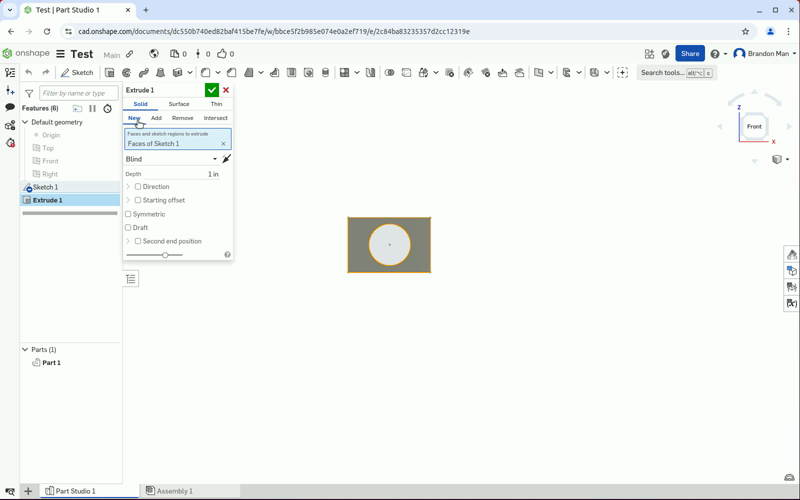
key(tab, 4)
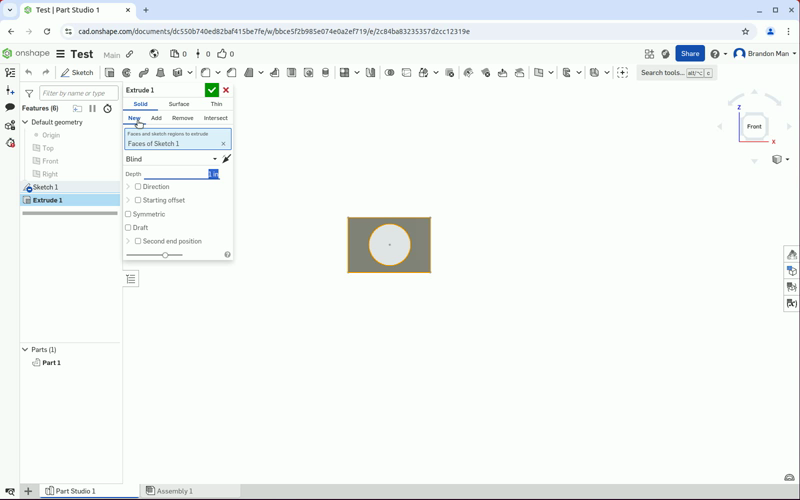
text(9.869)
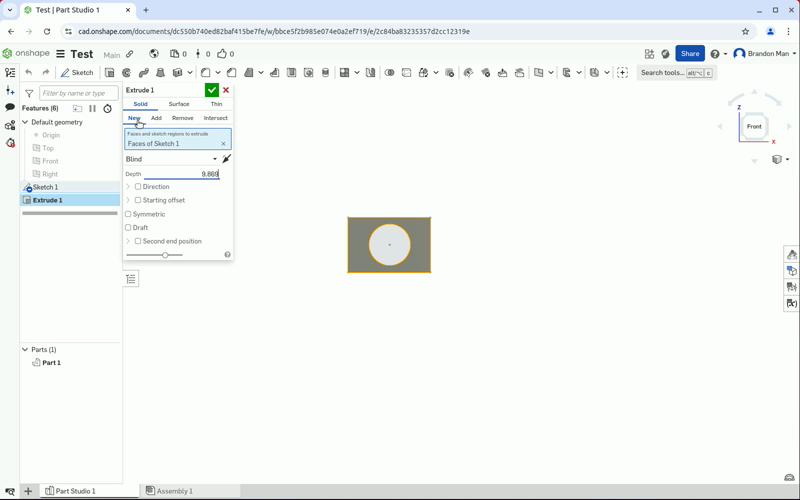
key(enter)
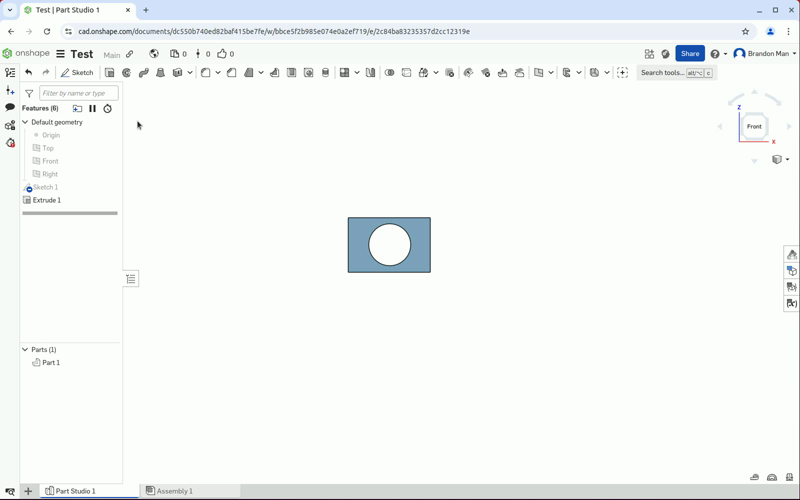
key(shift+h)
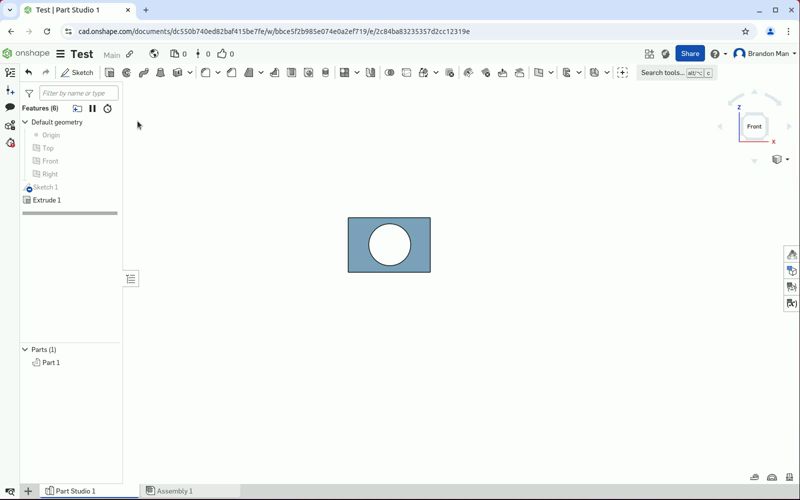
key(shift+h)
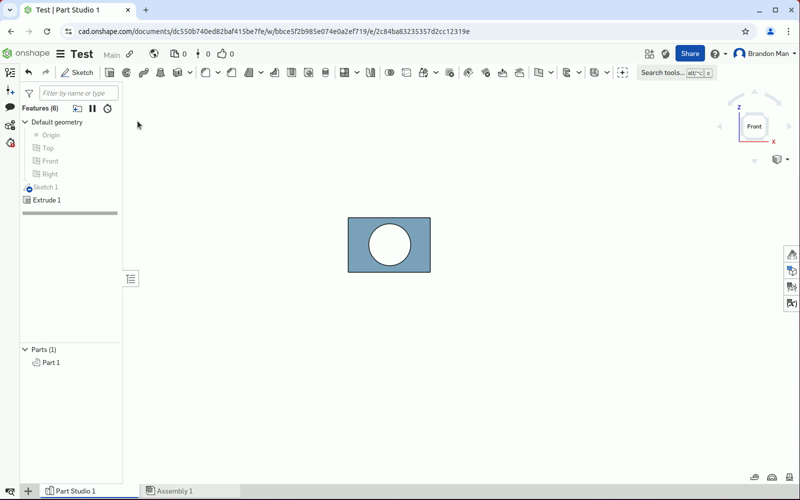
mouse_move(73, 189)
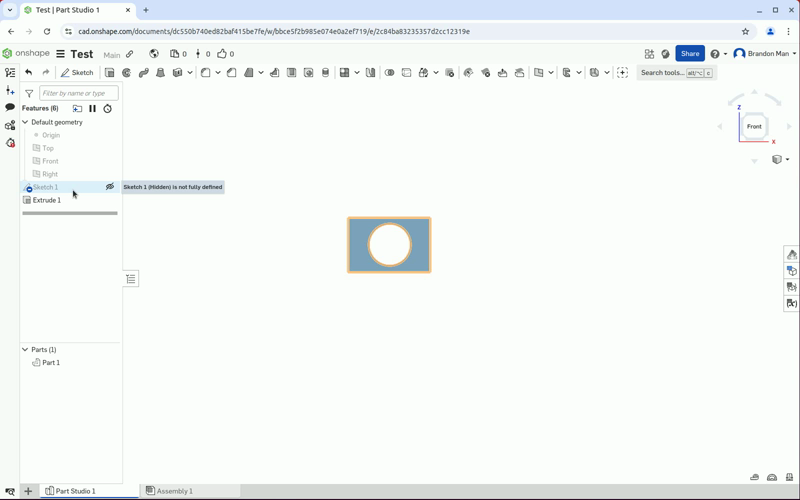
click(73, 189)
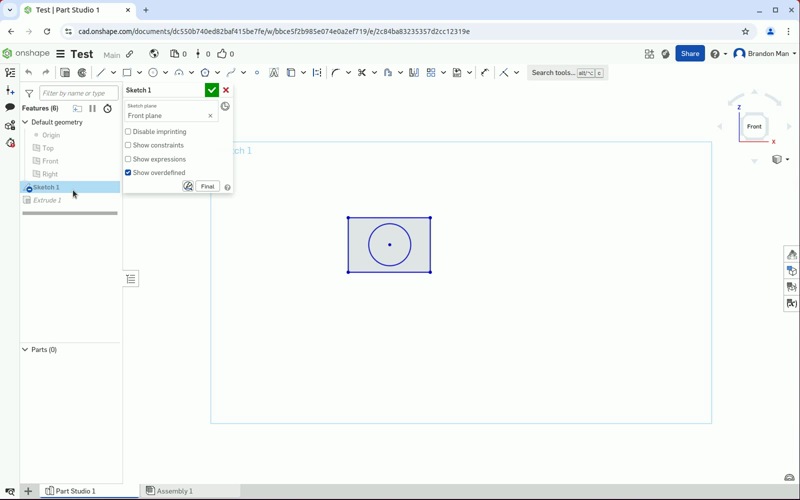
mouse_move(229, 92)
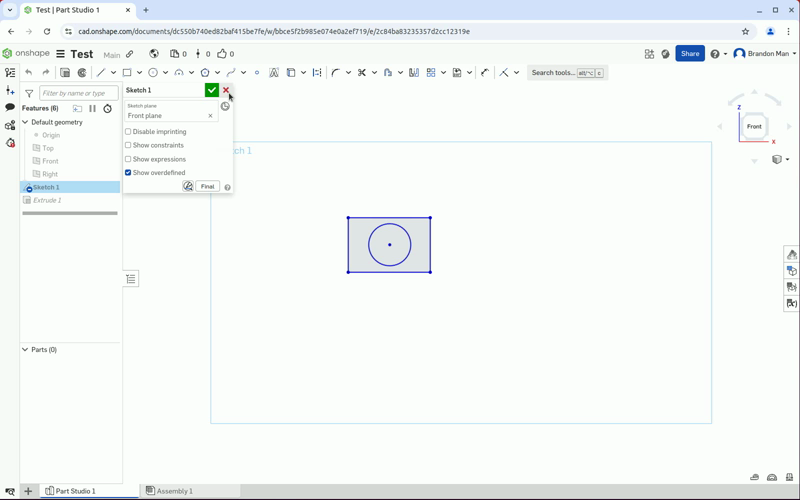
click(229, 92)
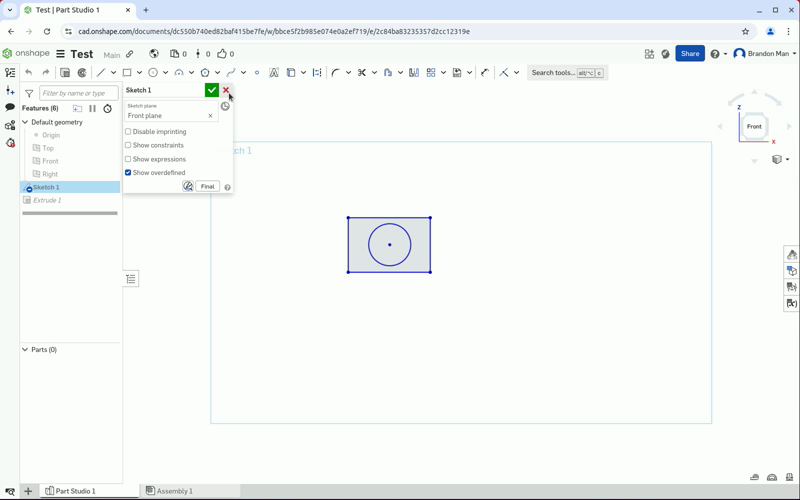
key(shift+s)
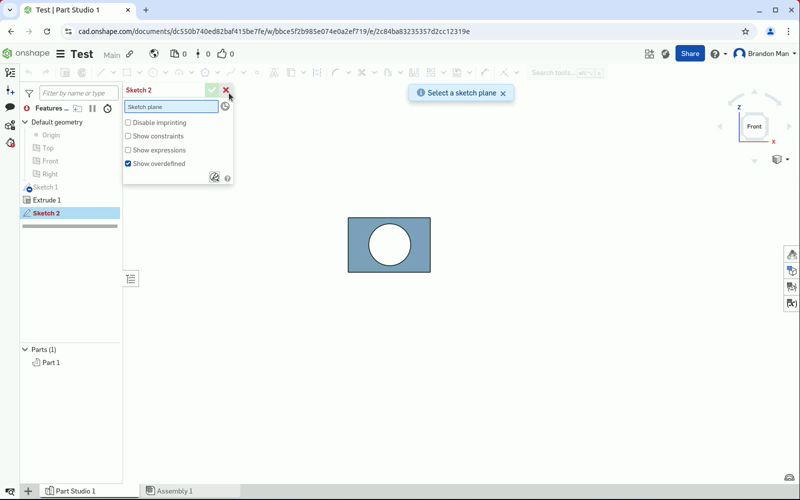
mouse_move(73, 163)
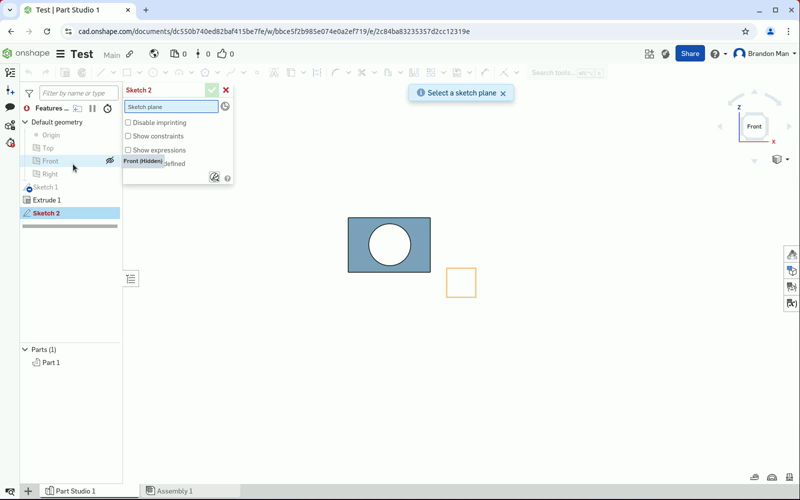
click(73, 163)
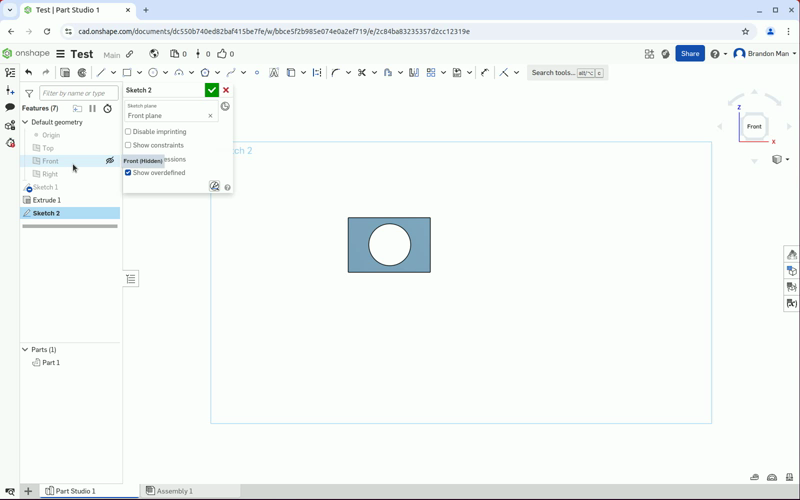
mouse_move(73, 352)
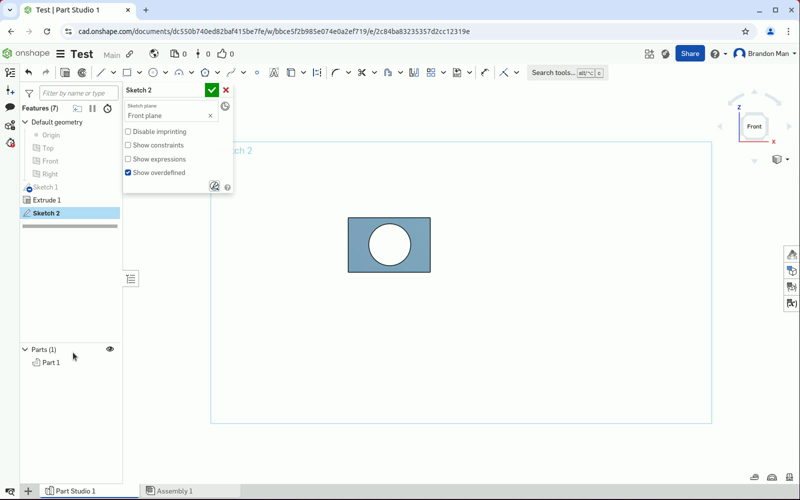
key(y)
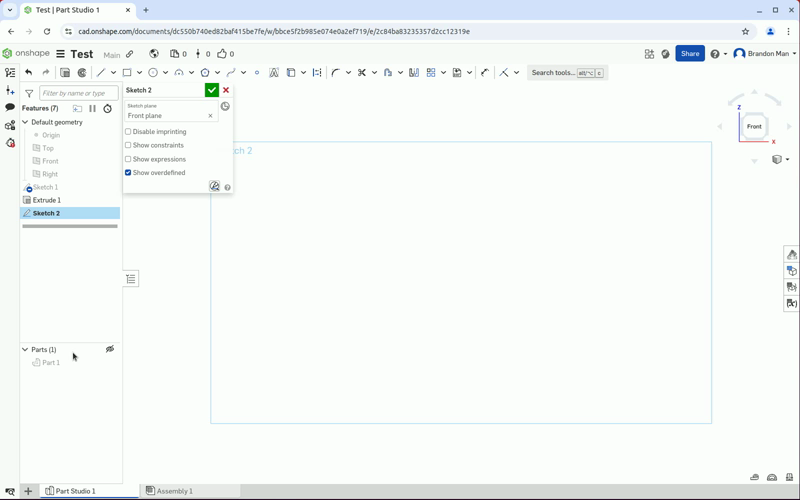
key(c)
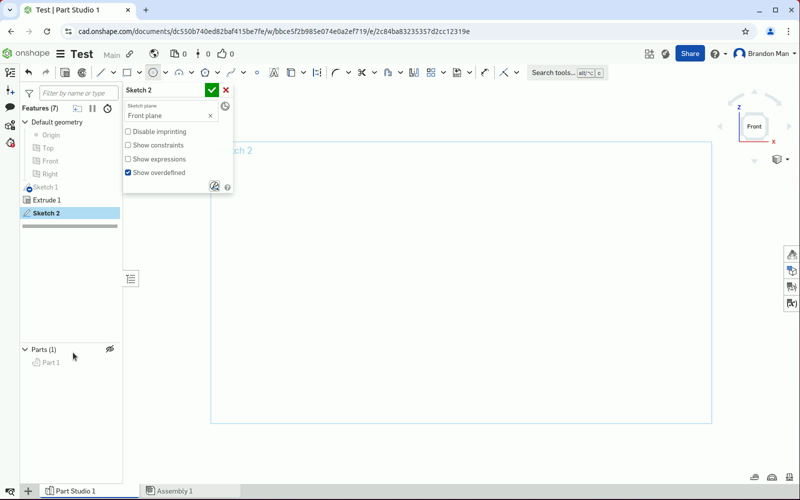
key_down(shift)
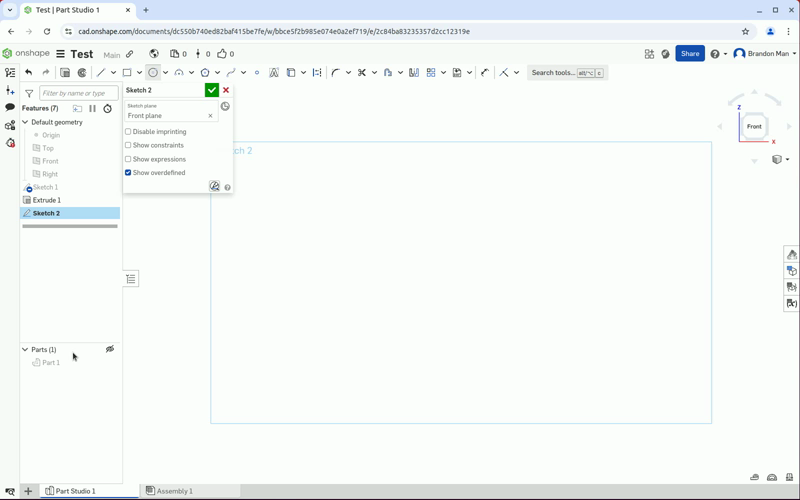
mouse_move(389, 244)
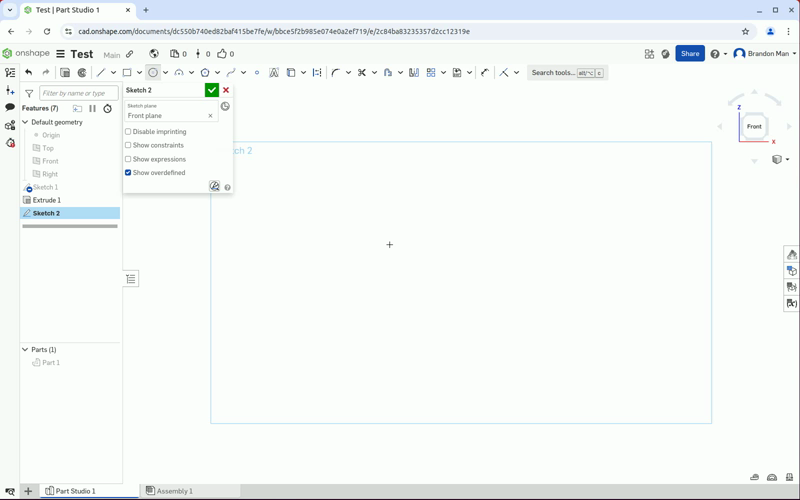
click(389, 244)
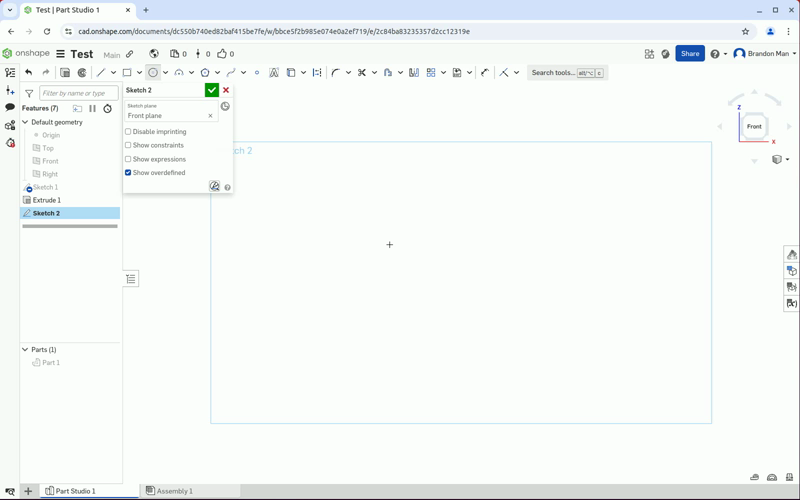
key_up(shift)
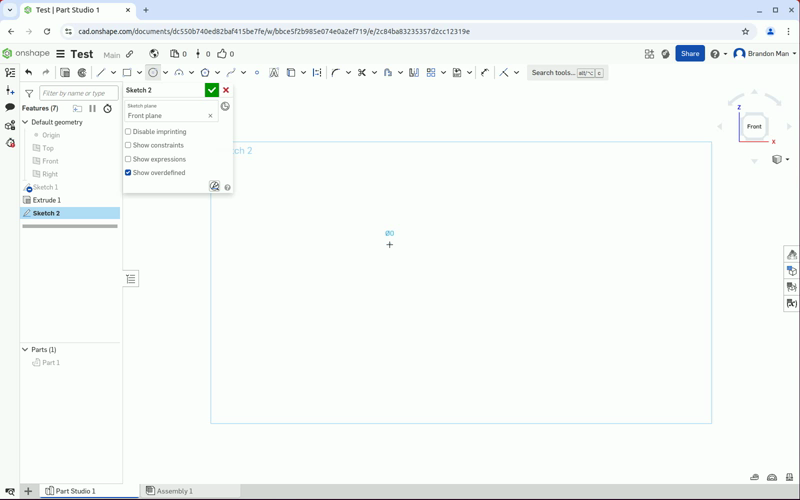
mouse_move(411, 244)
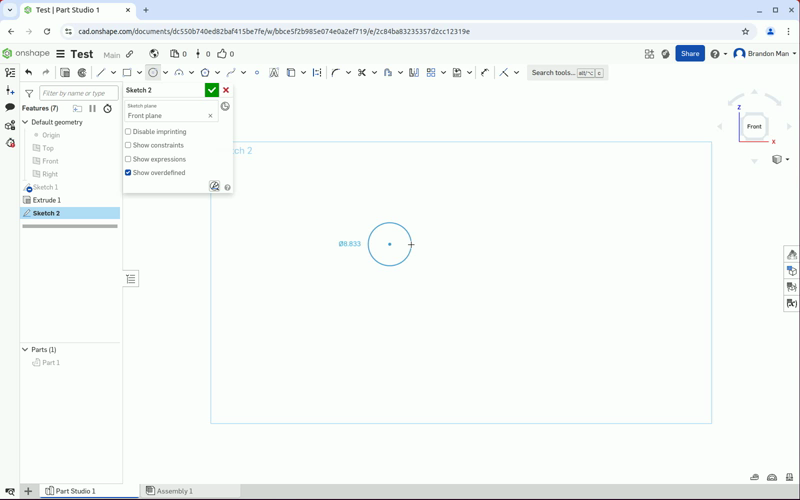
click(411, 244)
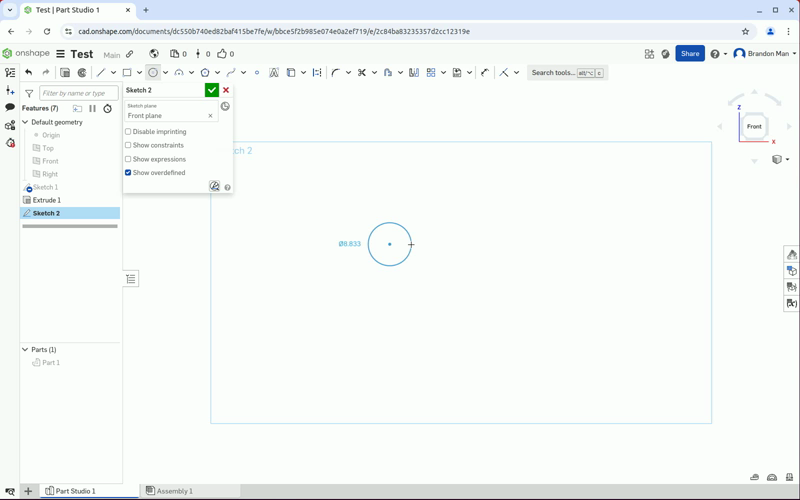
key(esc)
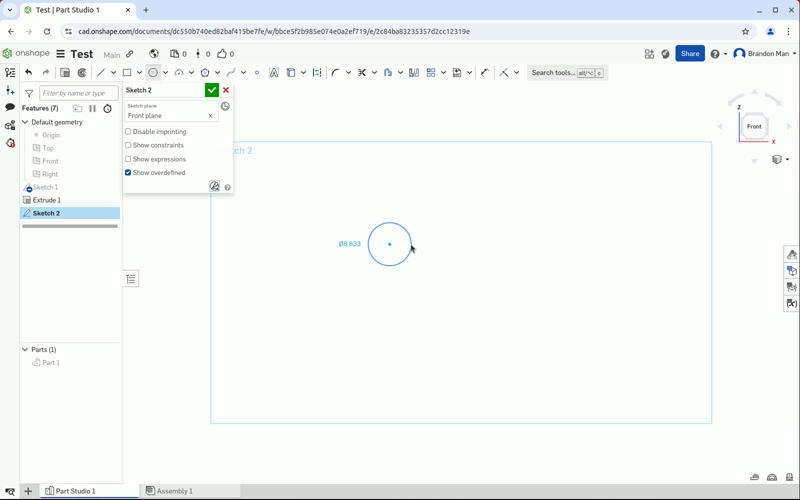
key(c)
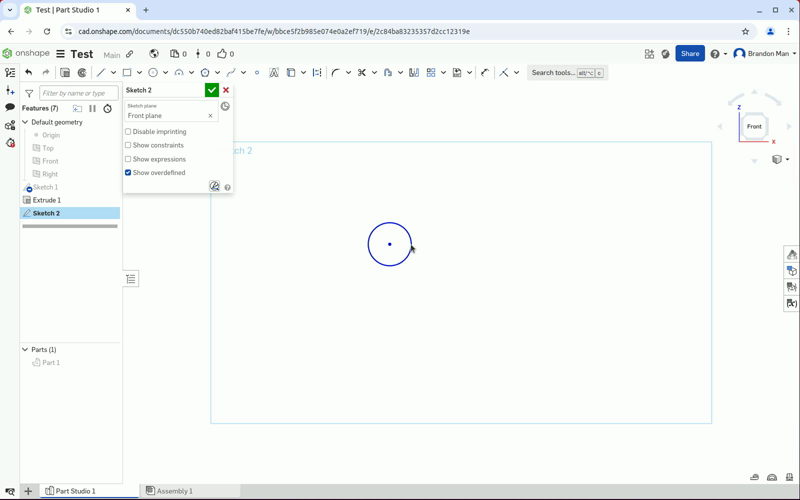
key_down(shift)
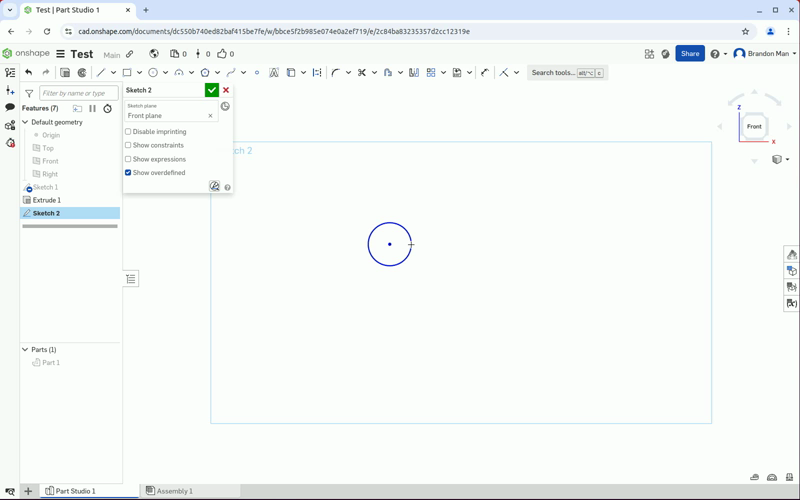
mouse_move(389, 244)
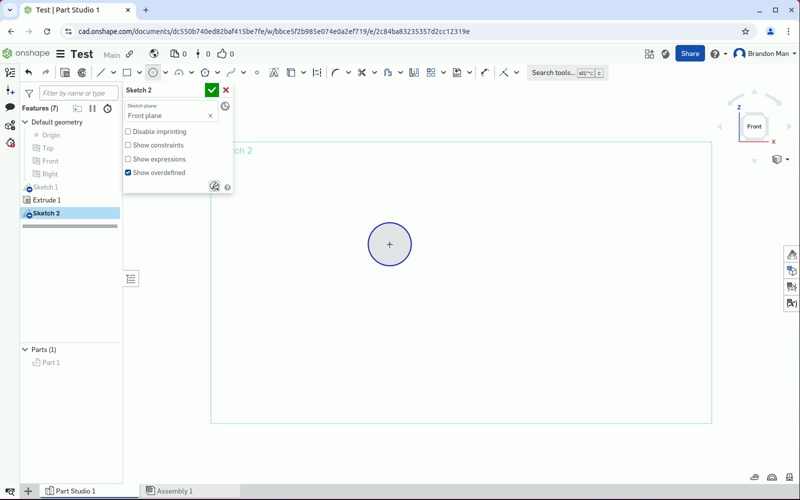
click(389, 244)
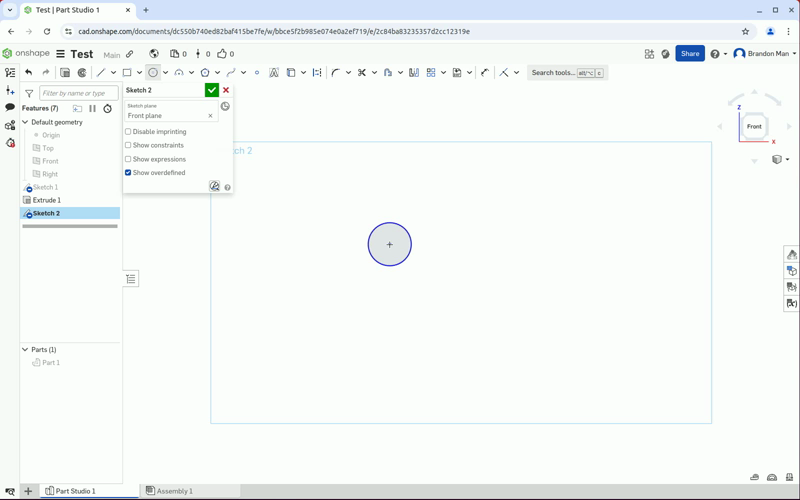
key_up(shift)
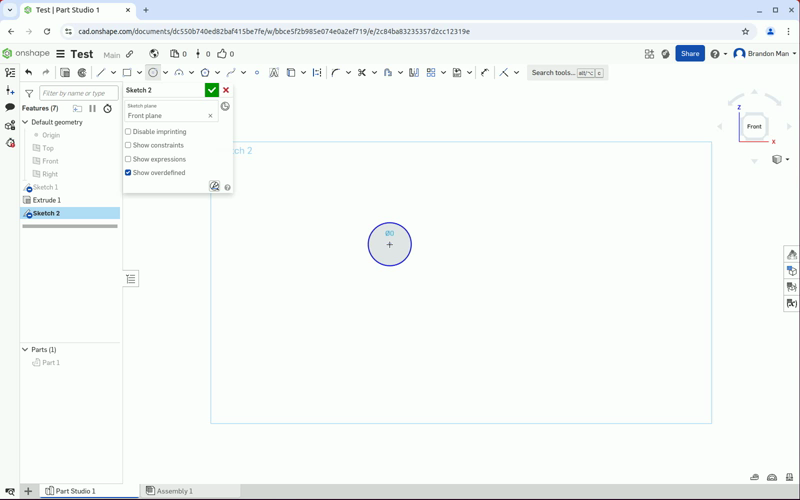
mouse_move(402, 244)
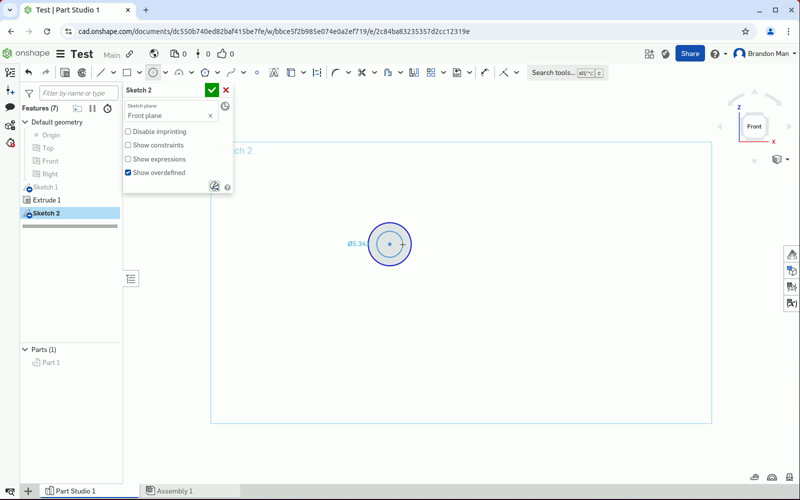
click(402, 244)
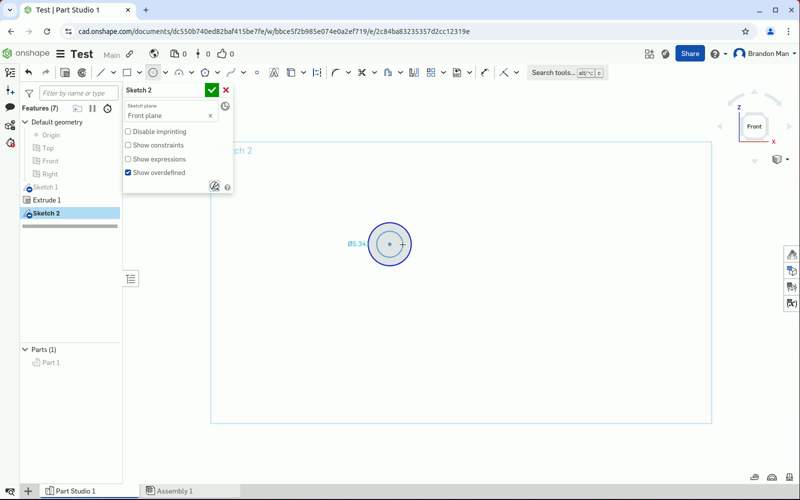
key(esc)
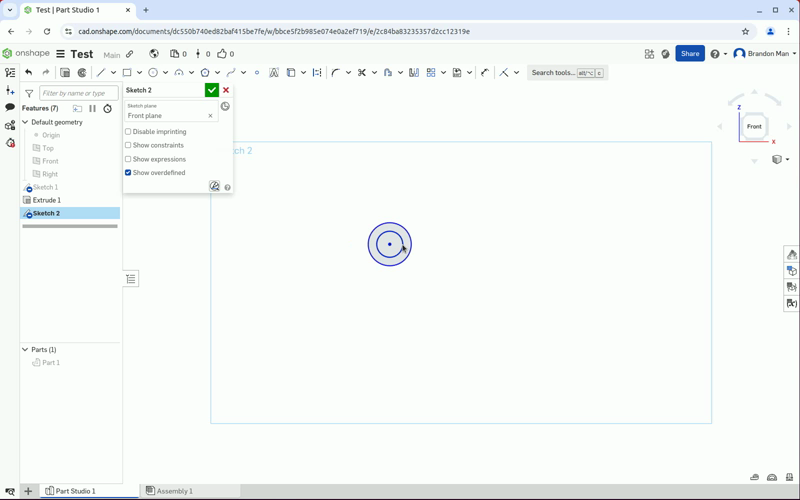
mouse_move(407, 254)
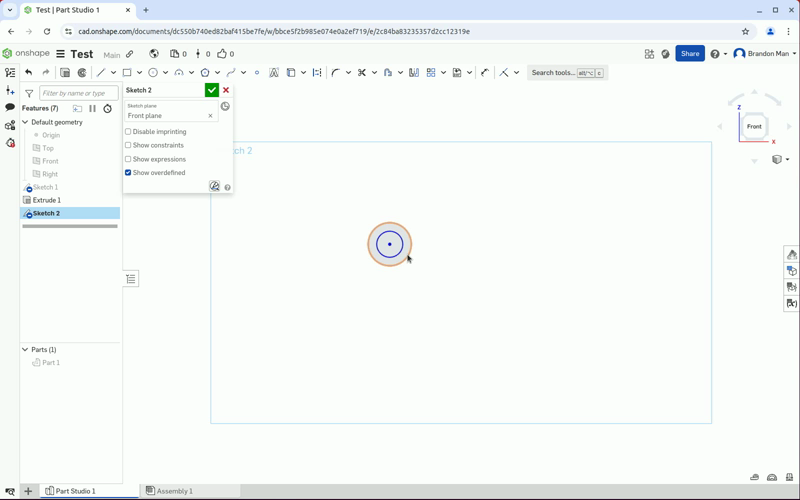
scroll(6)
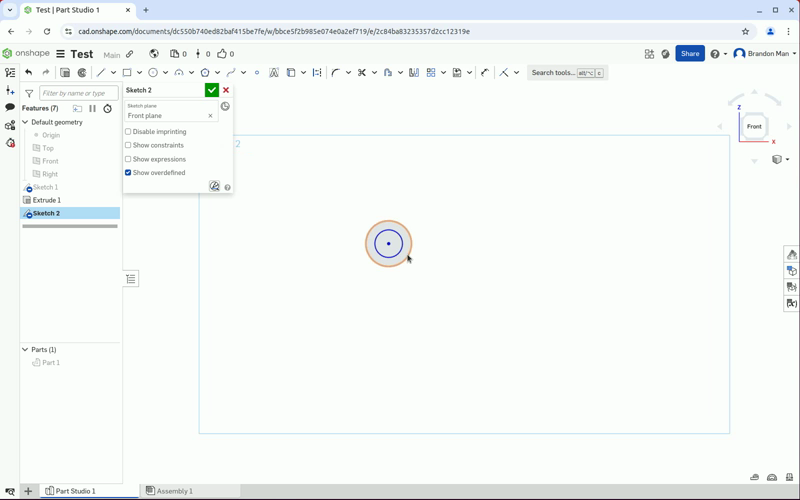
scroll(6)
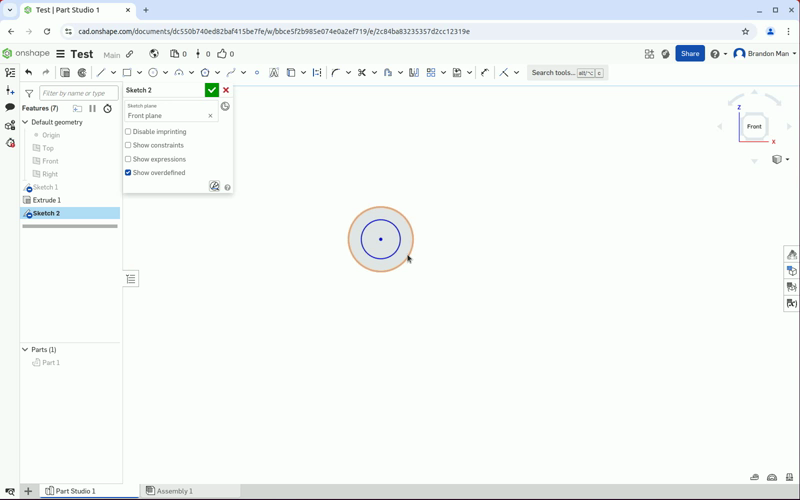
scroll(6)
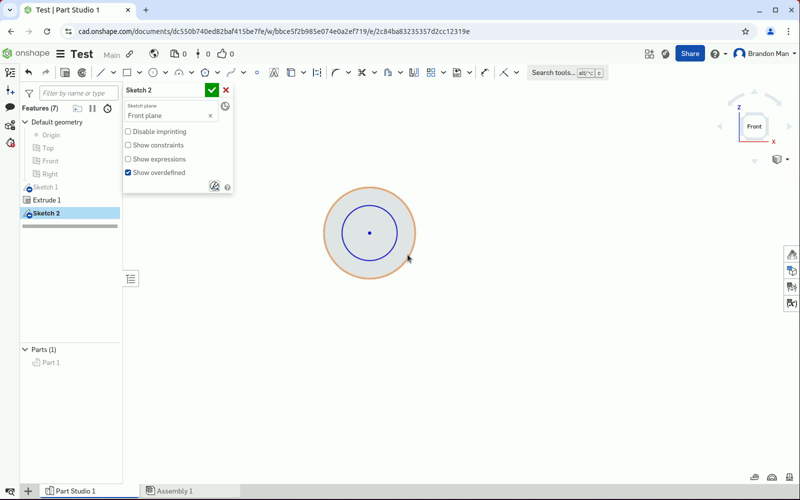
scroll(6)
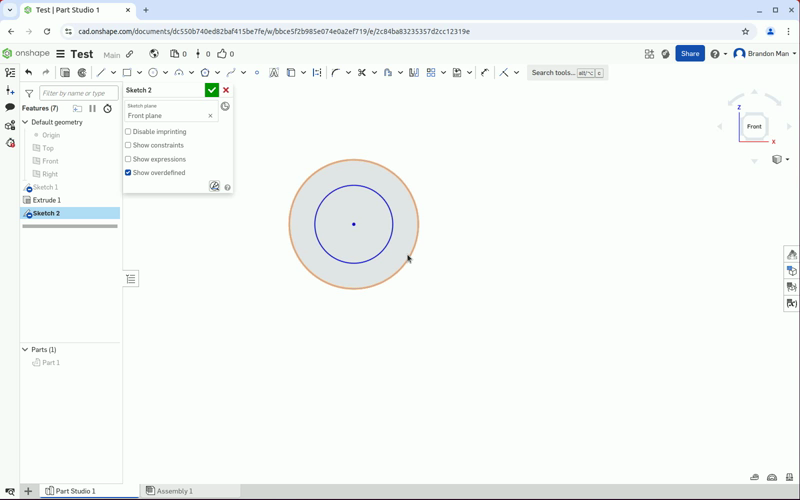
scroll(6)
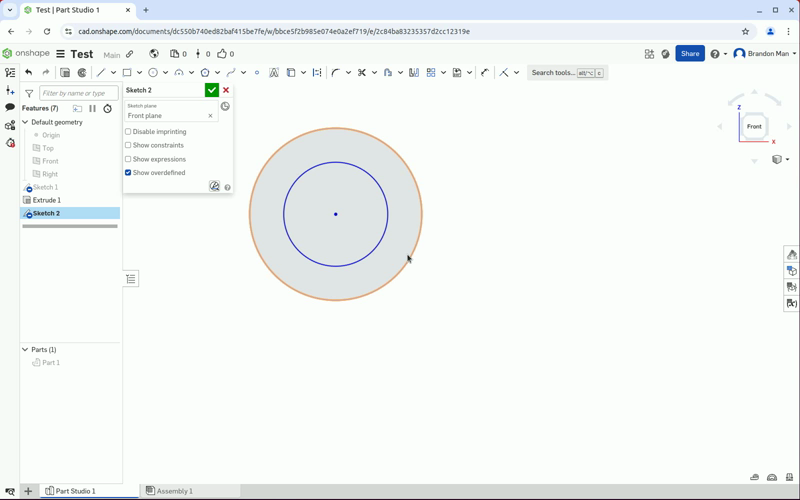
scroll(6)
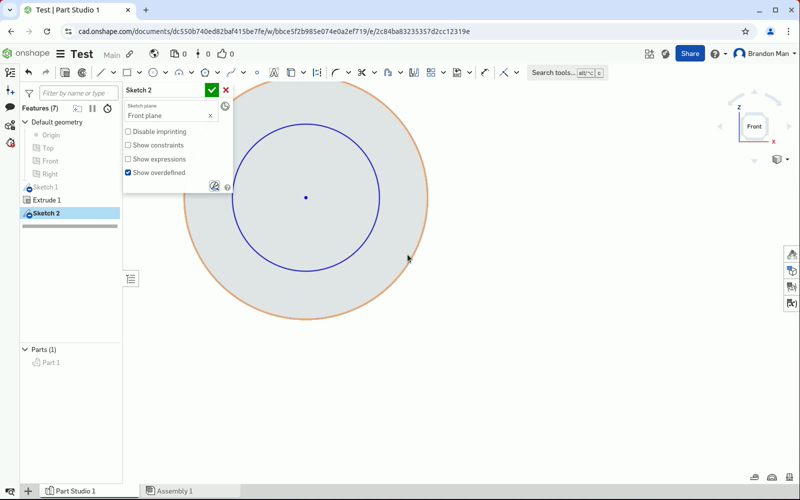
scroll(6)
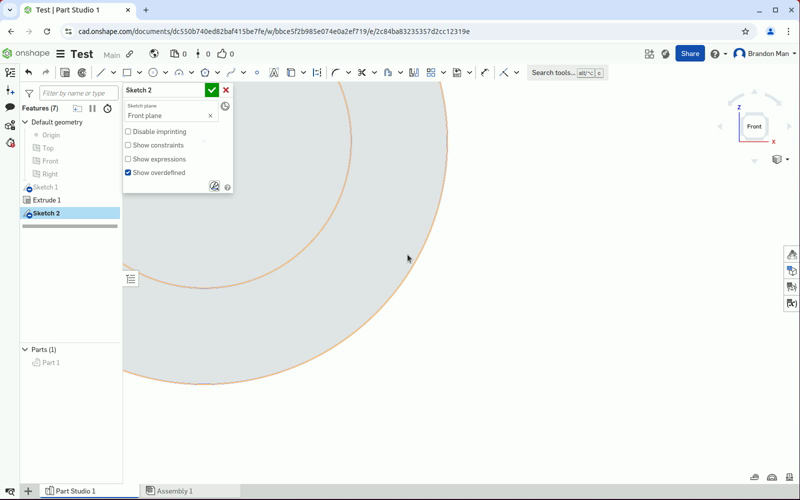
click(407, 254)
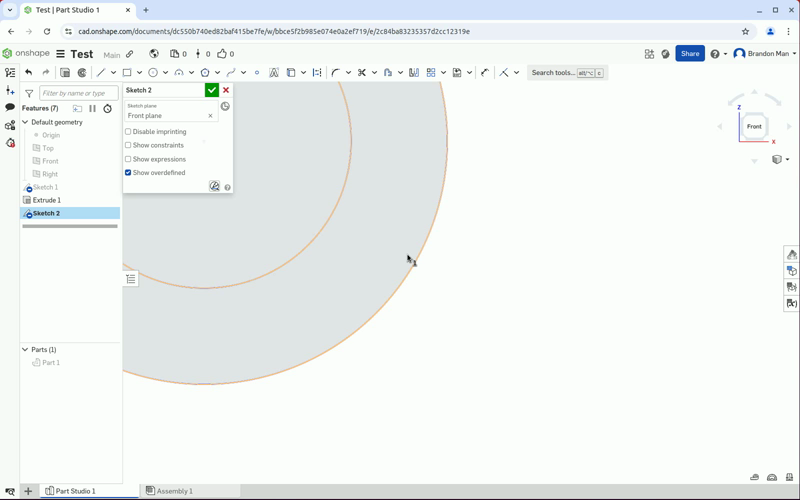
scroll(-6)
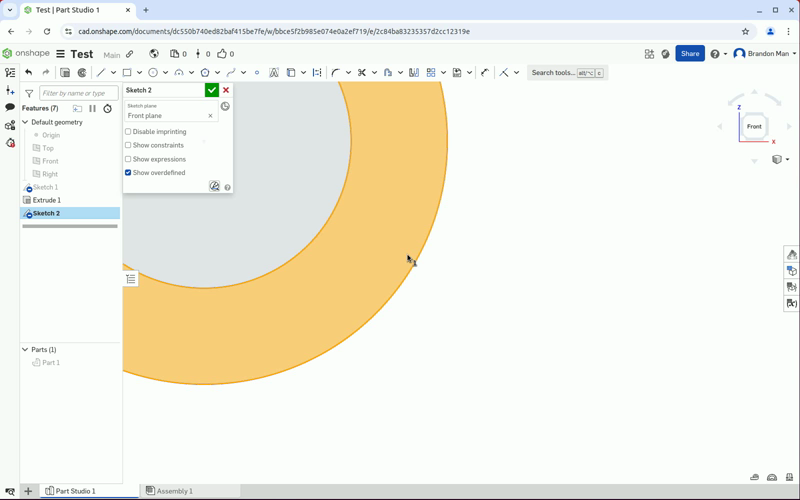
scroll(-6)
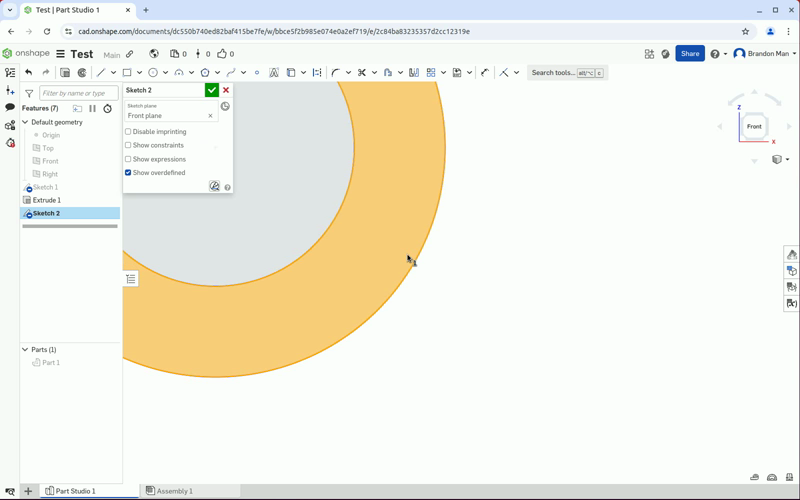
scroll(-6)
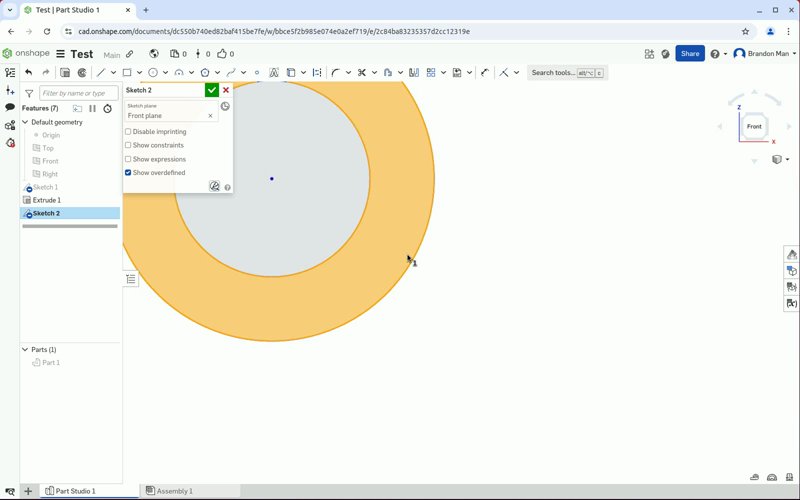
scroll(-6)
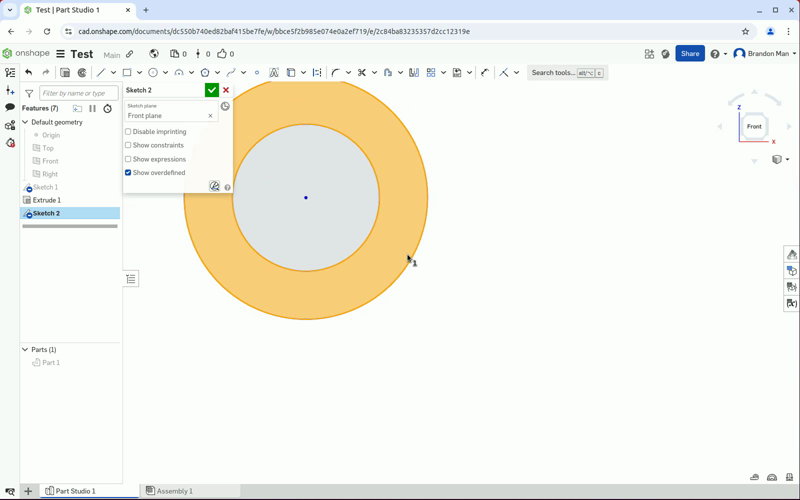
scroll(-6)
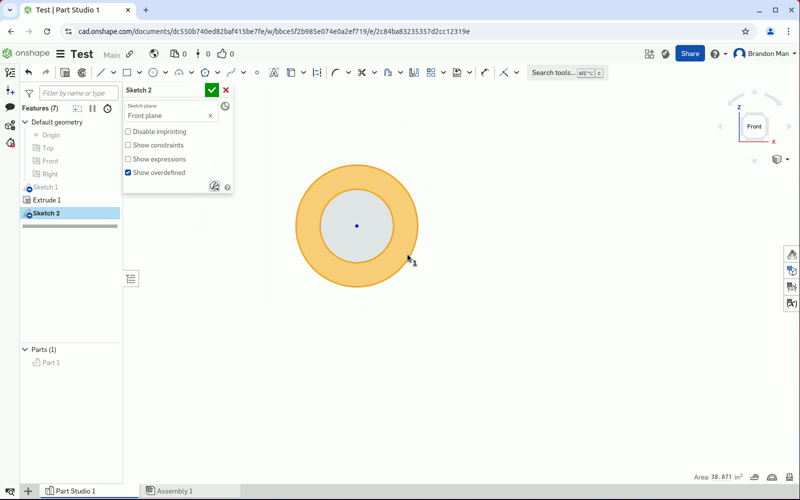
scroll(-6)
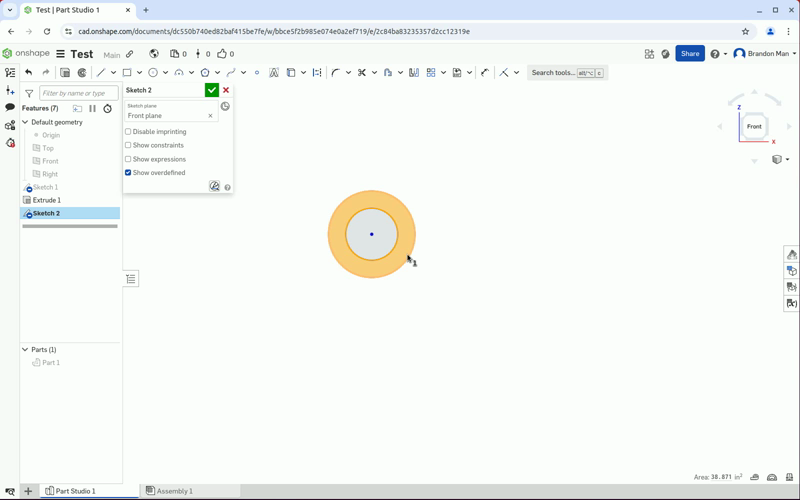
scroll(-6)
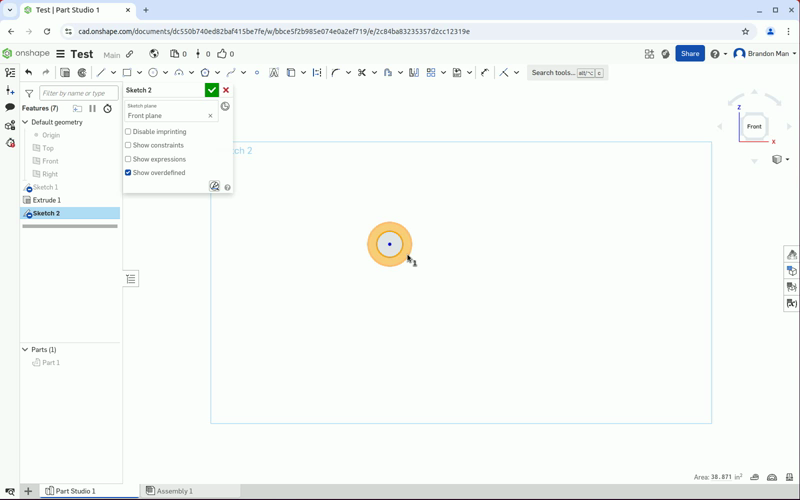
mouse_move(73, 352)
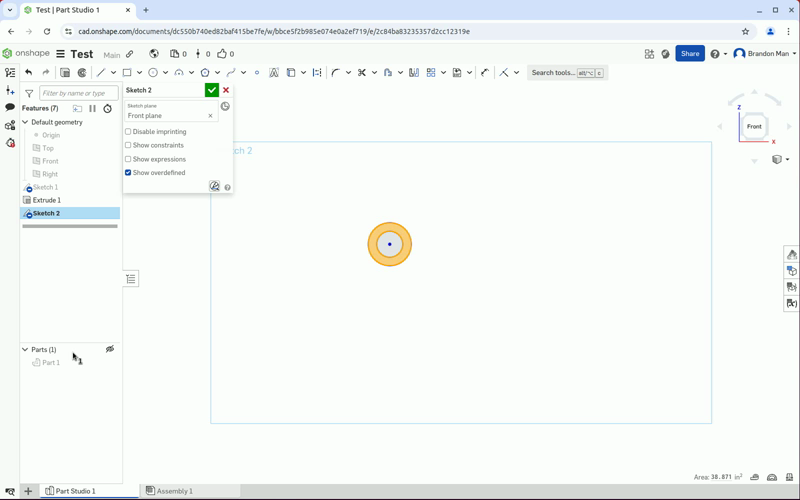
key(shift+y)
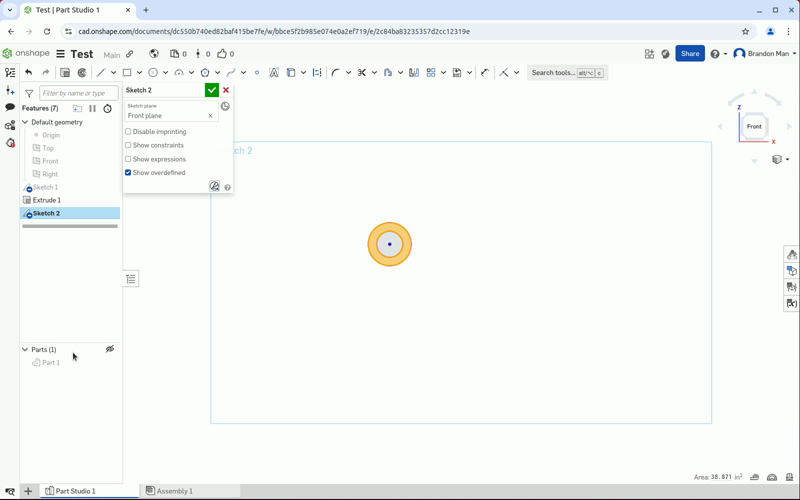
key(shift+e)
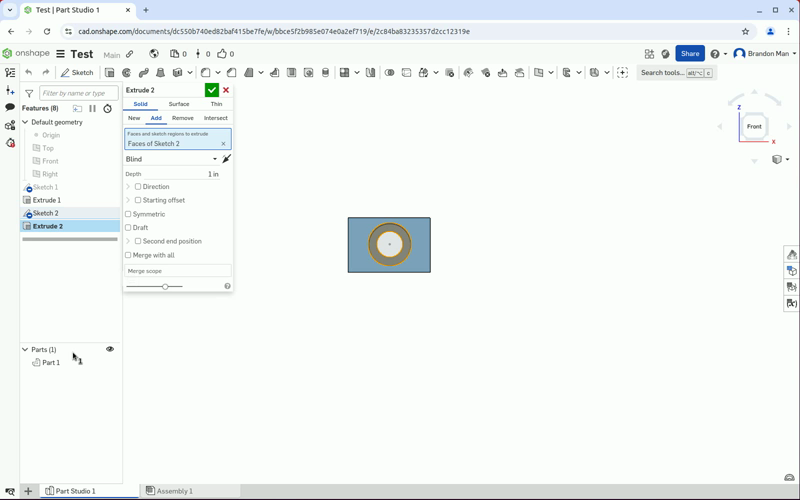
mouse_move(143, 106)
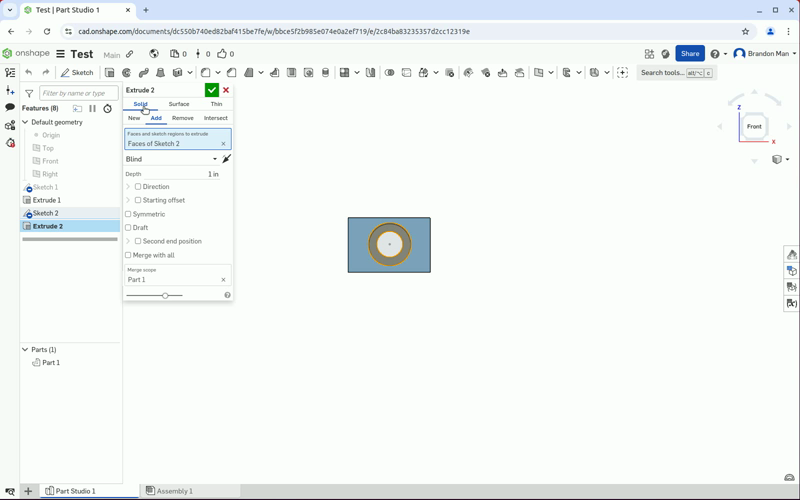
click(143, 106)
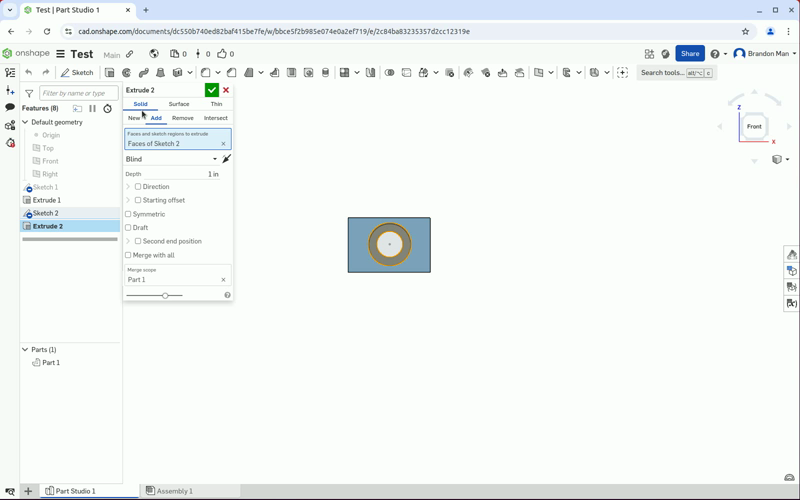
mouse_move(137, 120)
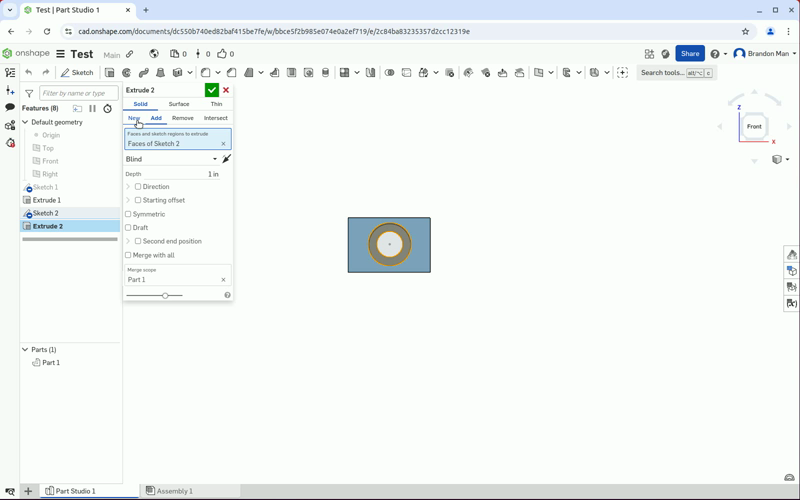
click(137, 120)
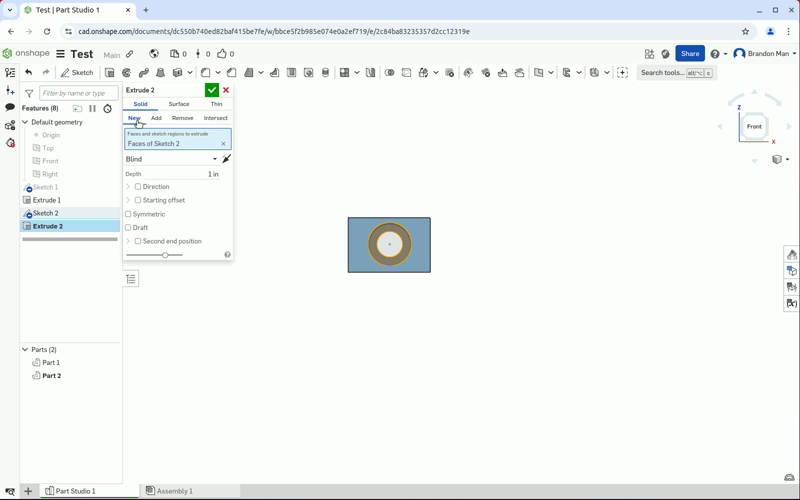
key(tab, 4)
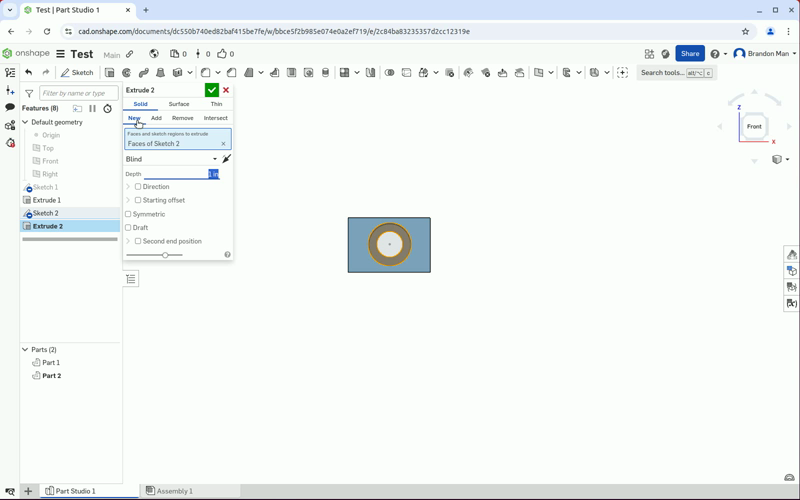
text(14.924)
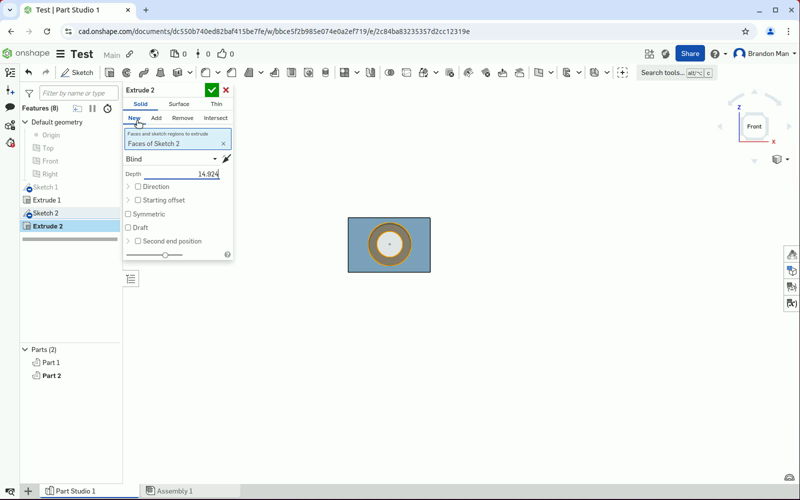
key(enter)
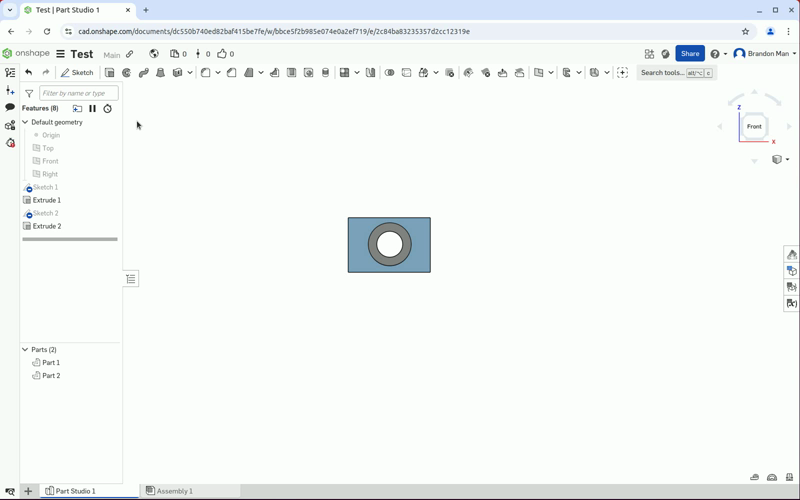
key(shift+h)
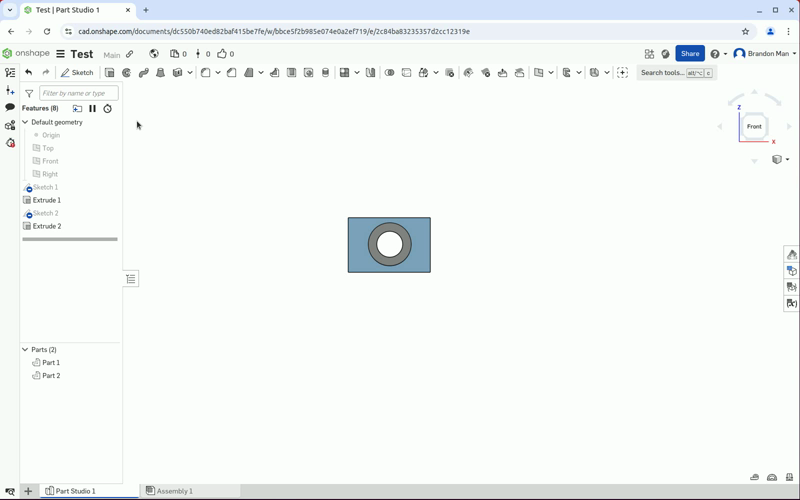
key(shift+h)
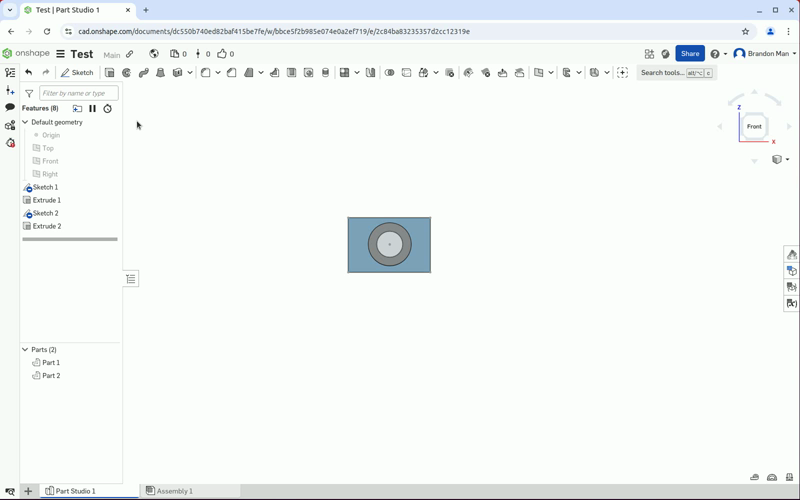
key(shift+7)
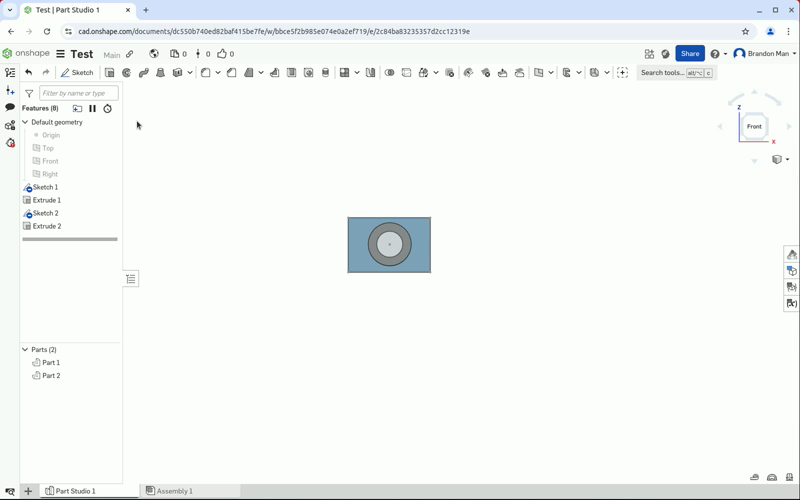
key(left, 2)
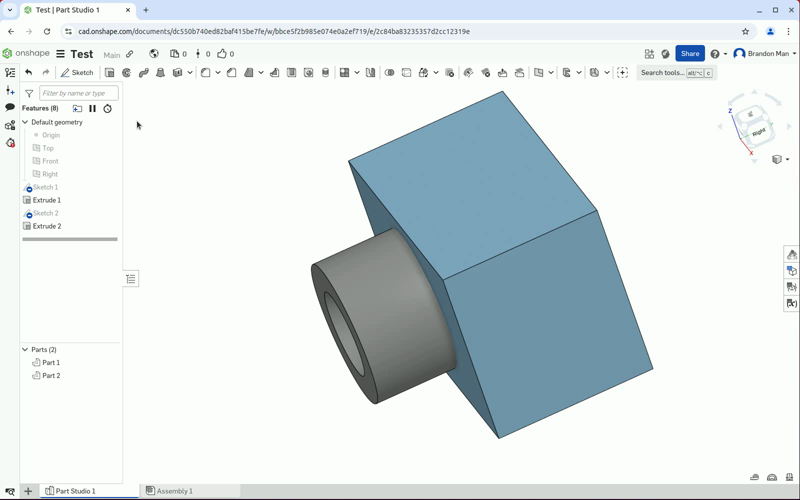
key(down, 2)
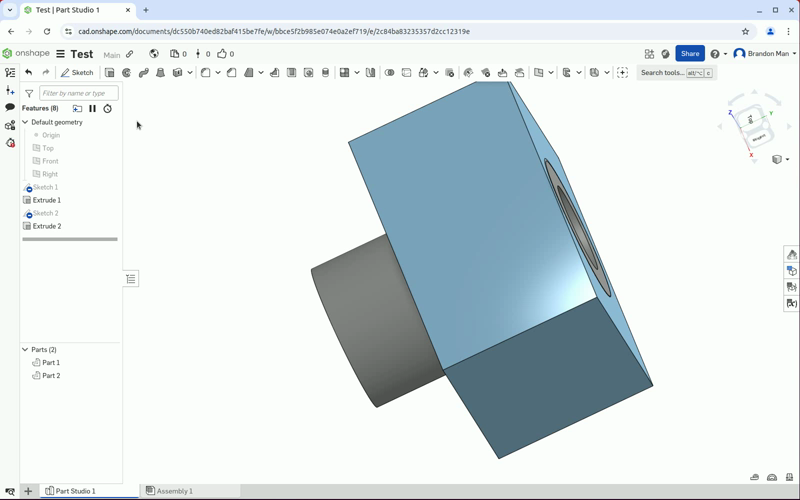
key(up, 2)
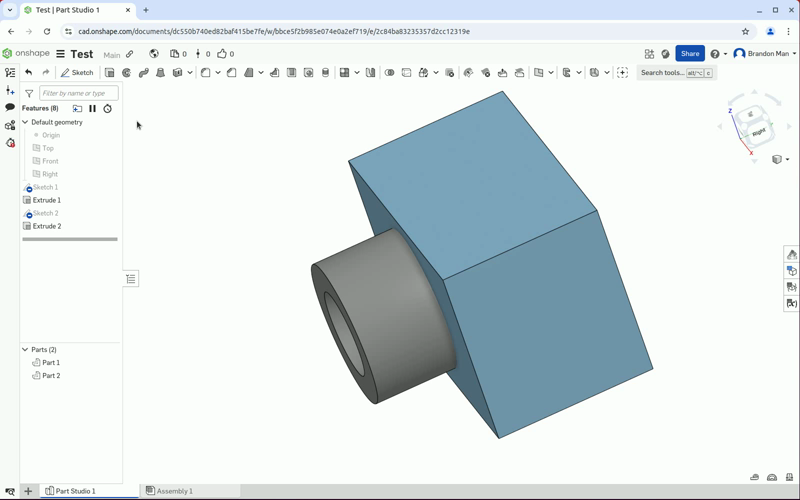
key(right, 2)
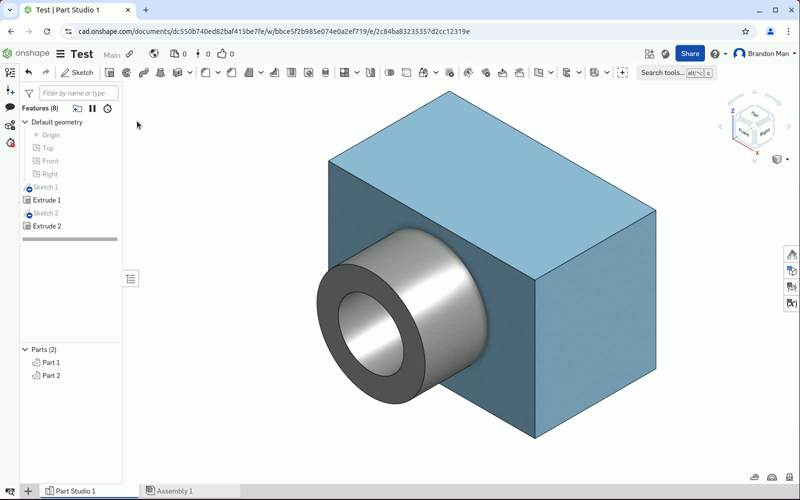
mouse_move(73, 189)
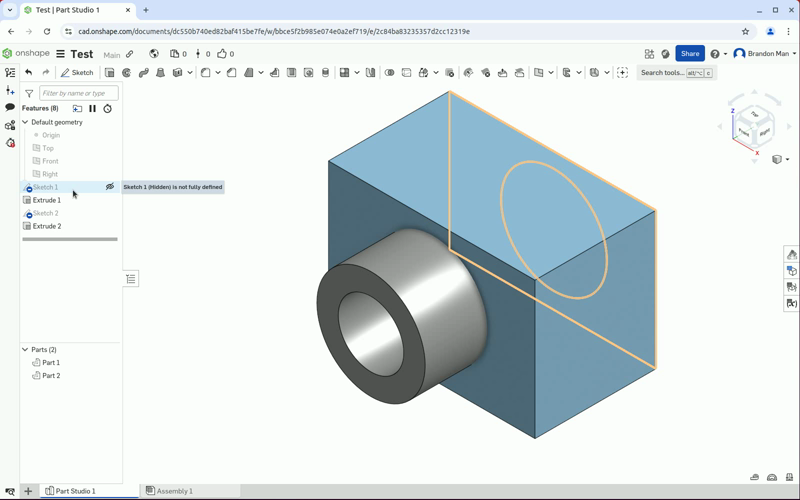
click(73, 189)